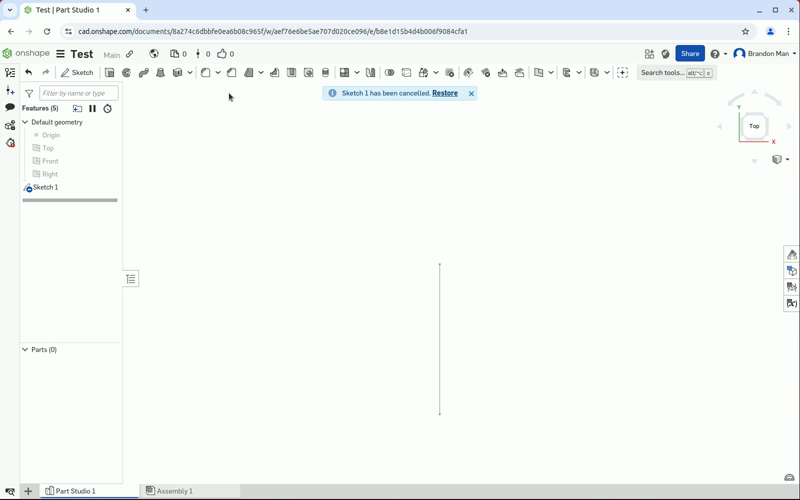
key(shift+h)
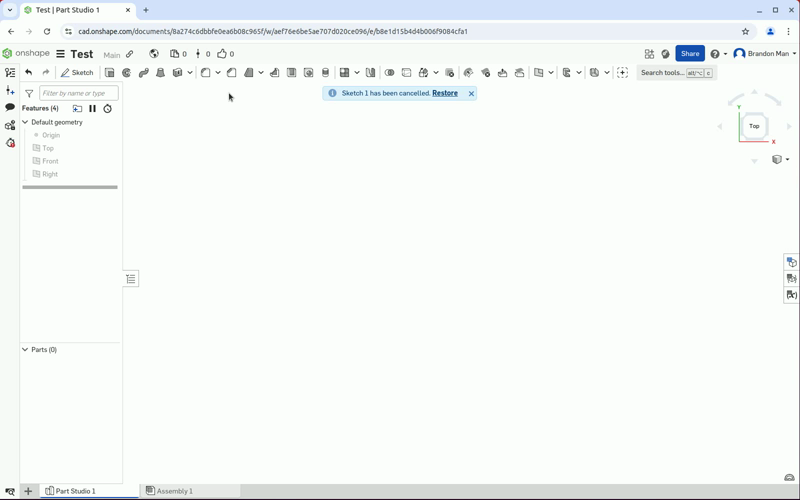
mouse_move(73, 352)
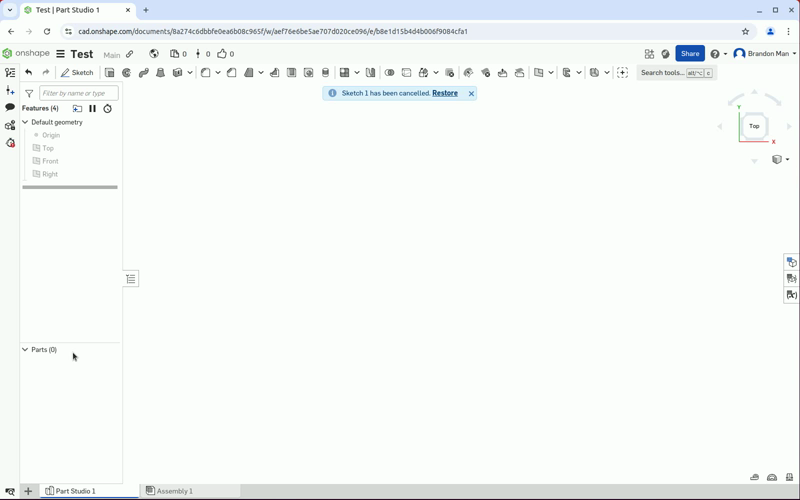
key(y)
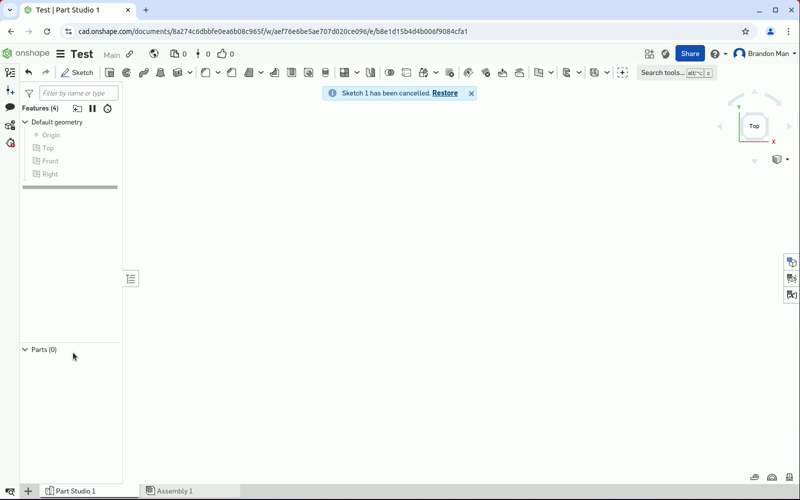
key(shift+p)
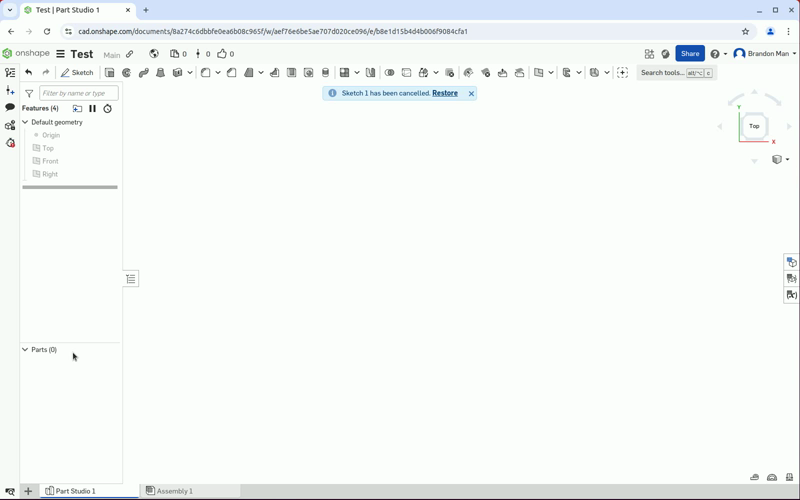
key(space)
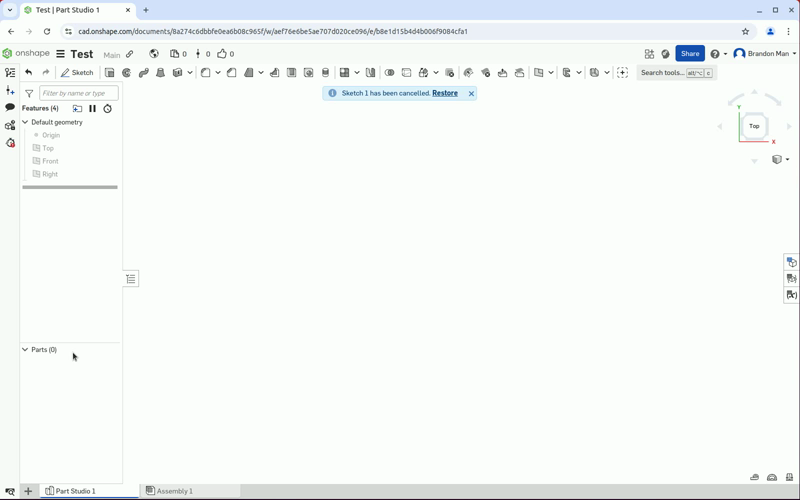
key_down(shift)
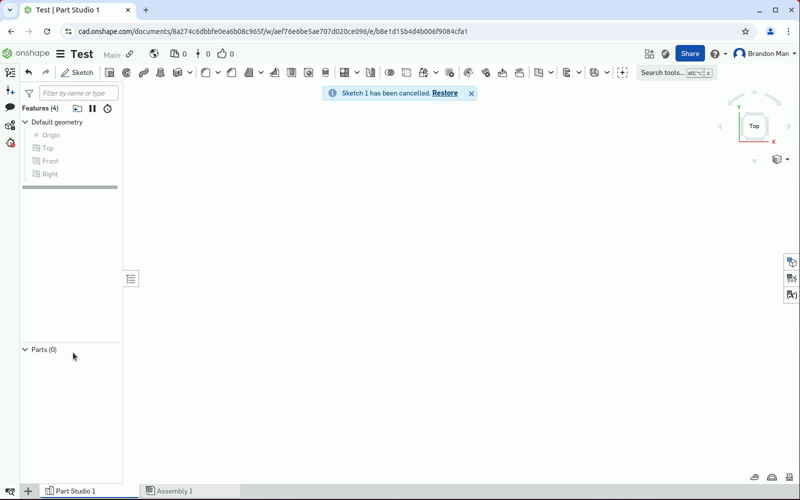
key(up)
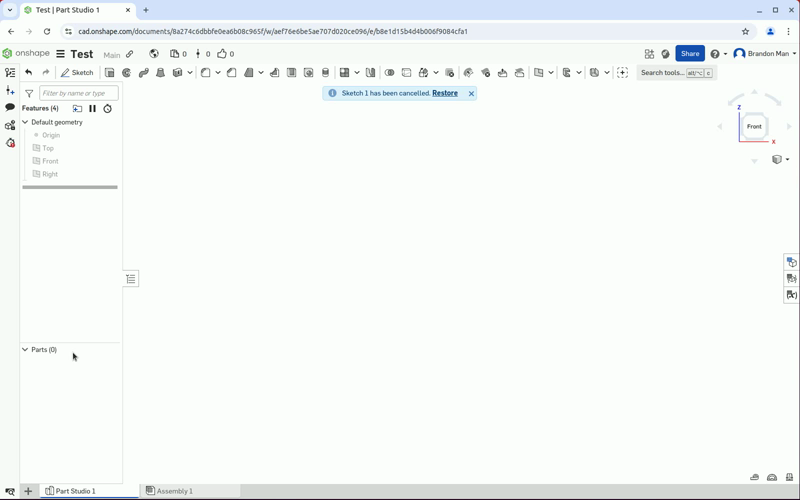
key_up(shift)
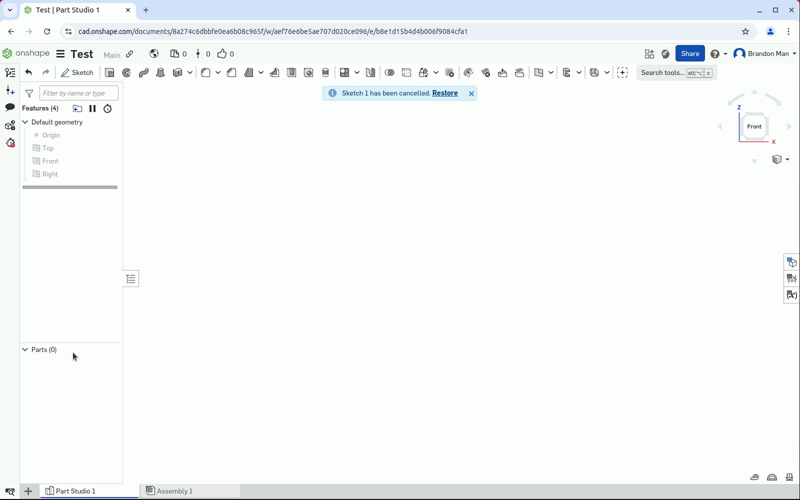
mouse_move(73, 352)
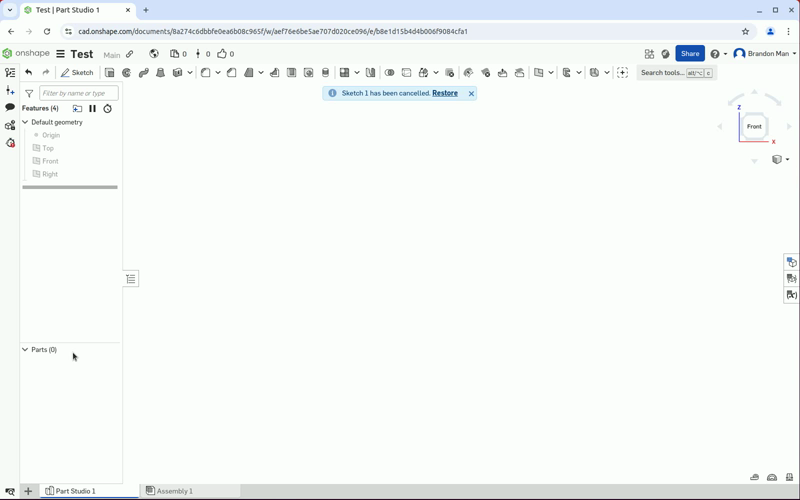
key(shift+y)
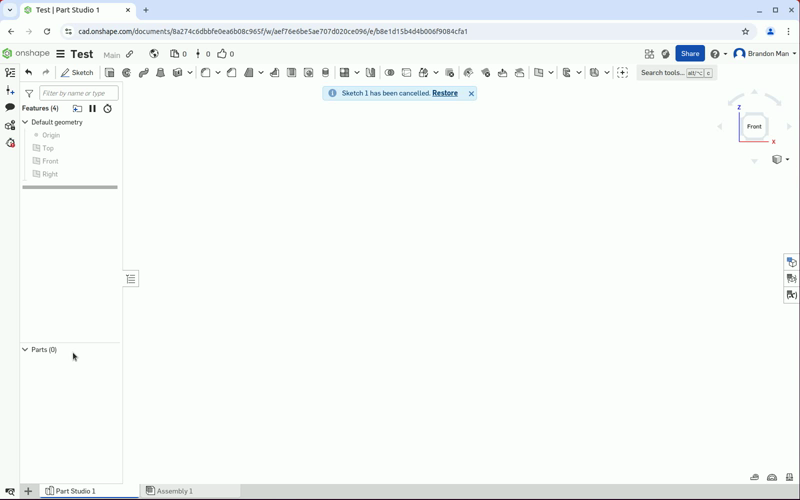
key(shift+s)
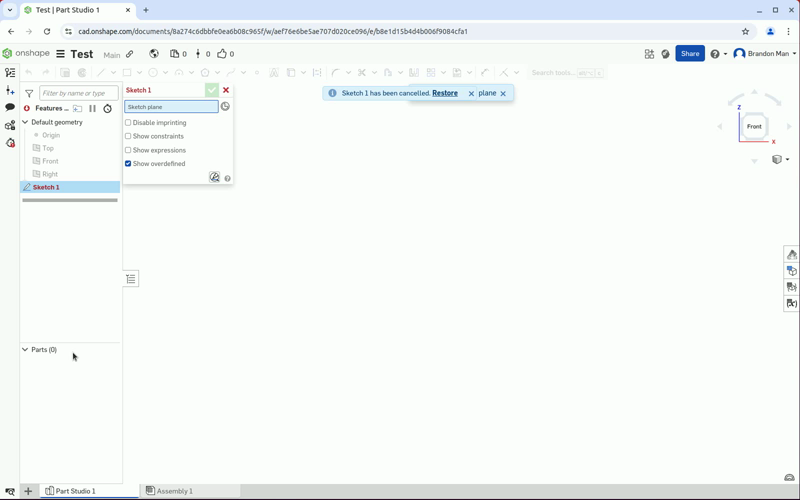
mouse_move(73, 163)
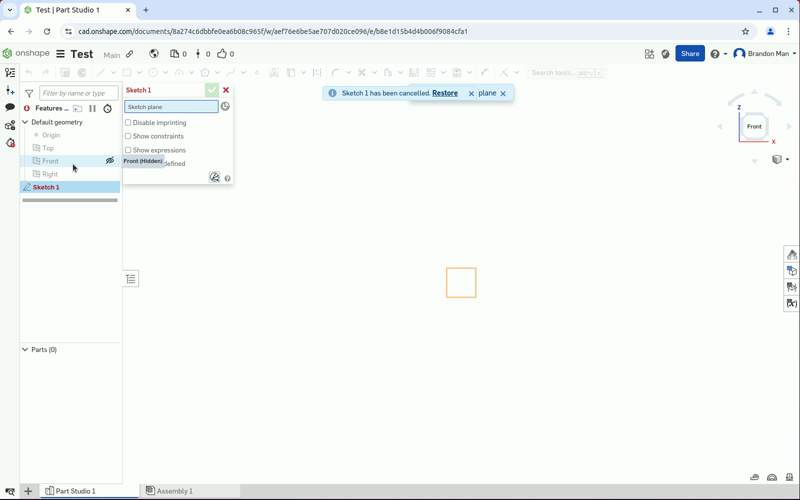
click(73, 163)
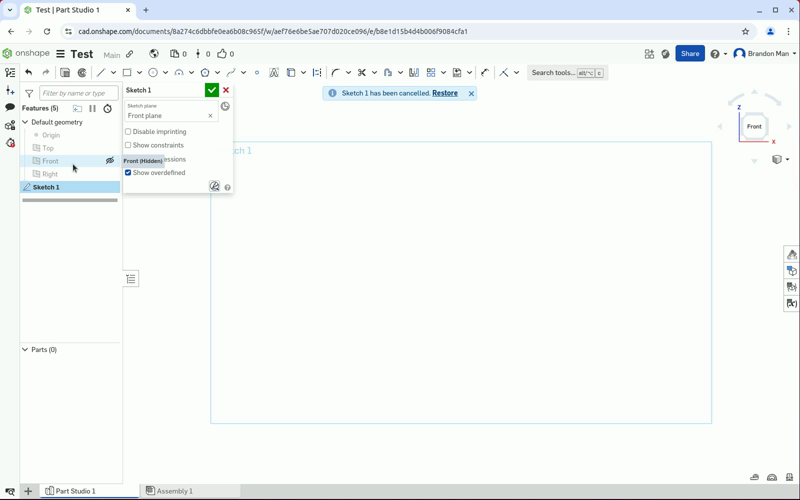
mouse_move(73, 352)
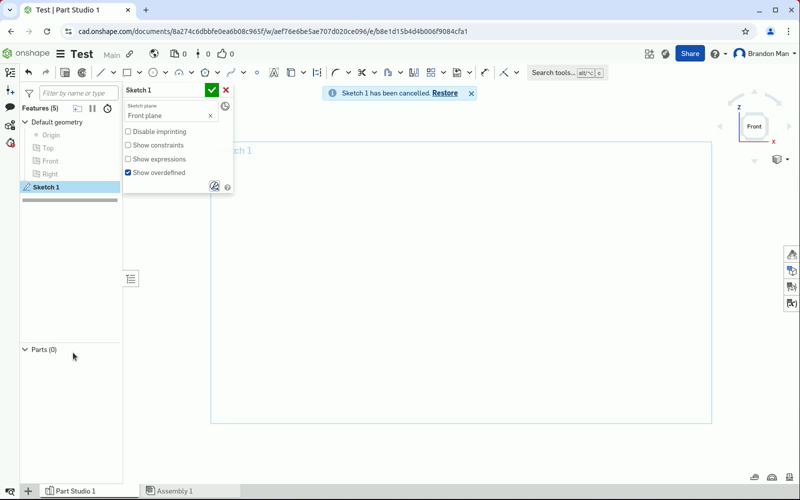
key(y)
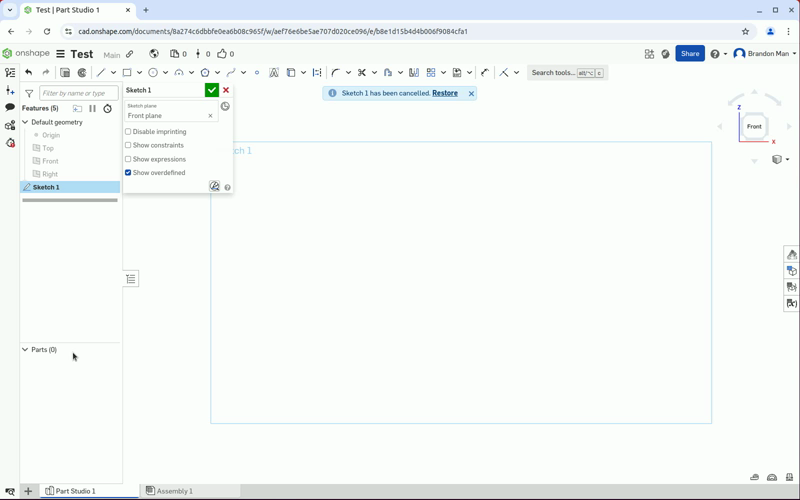
key(l)
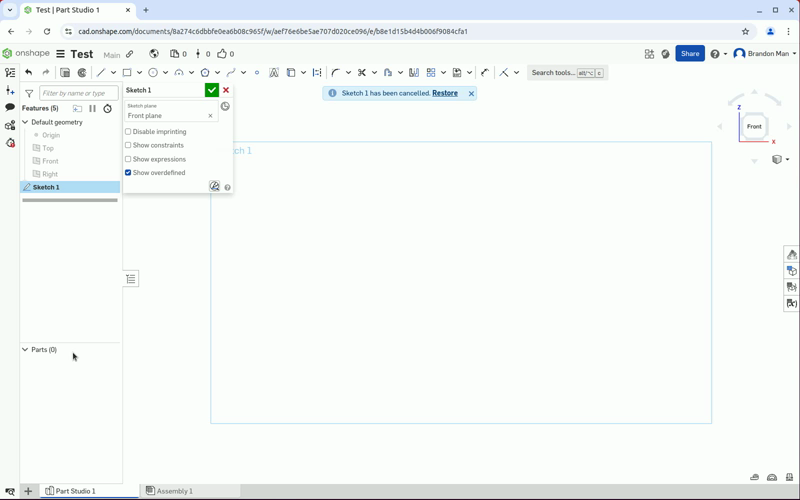
key_down(shift)
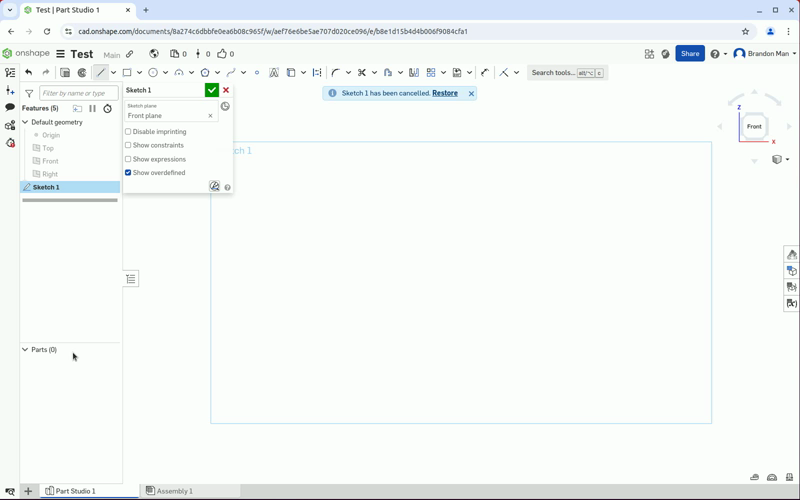
mouse_move(460, 282)
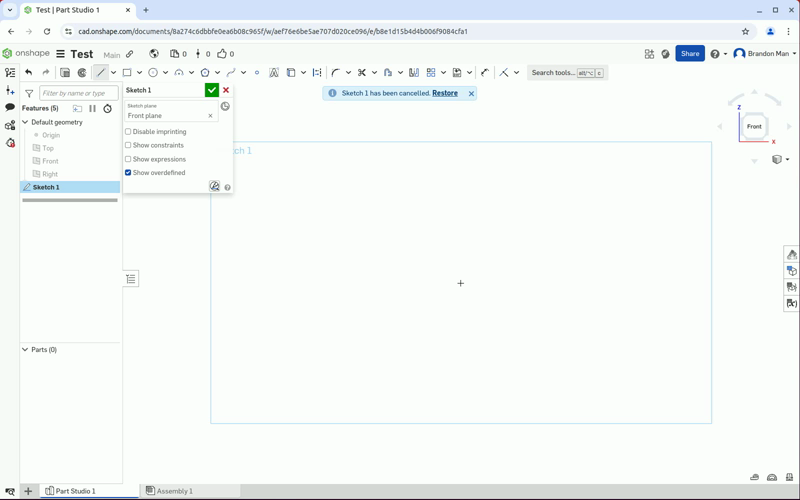
click(460, 282)
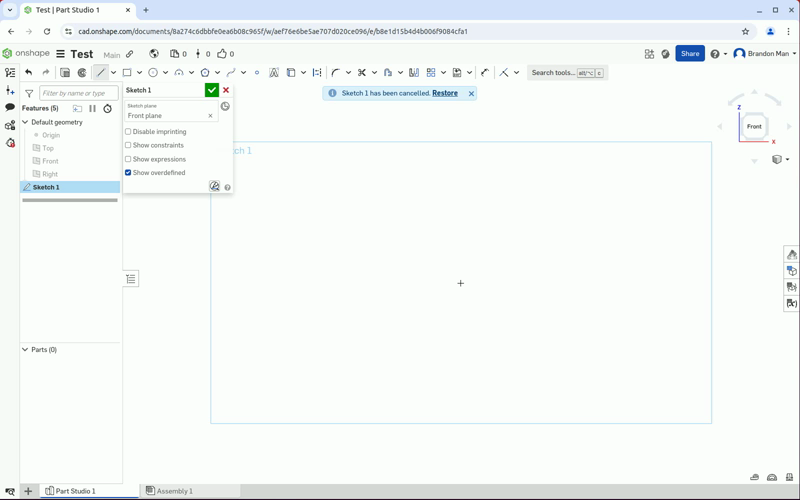
key_up(shift)
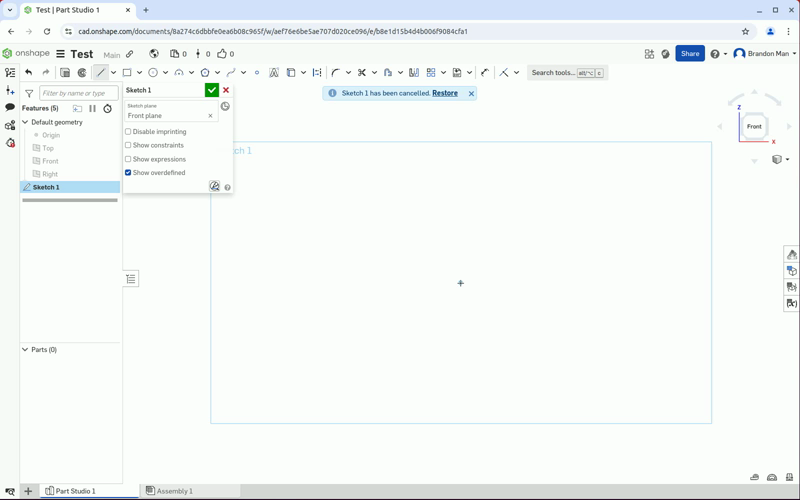
key_down(shift)
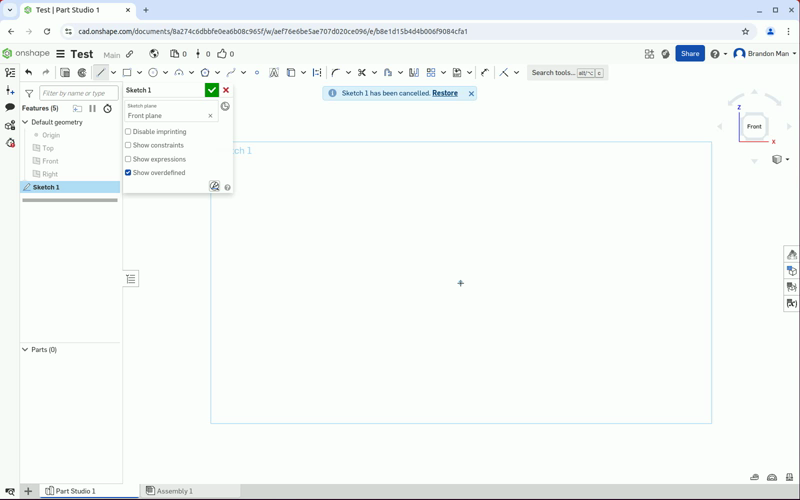
mouse_move(573, 282)
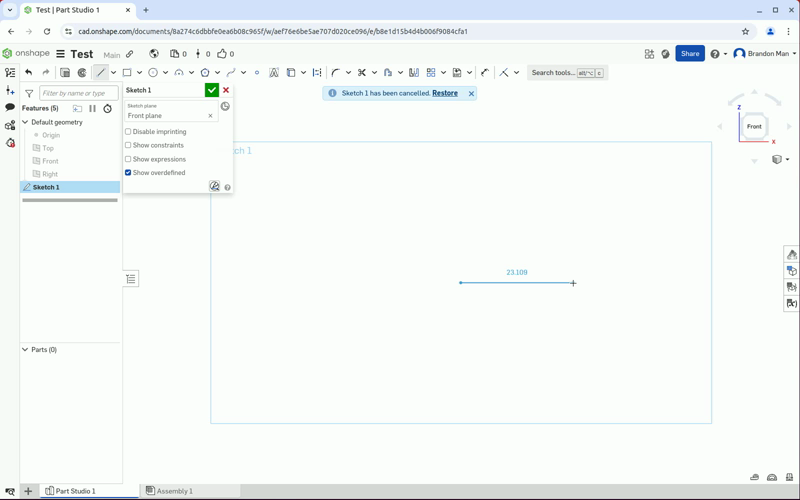
click(573, 282)
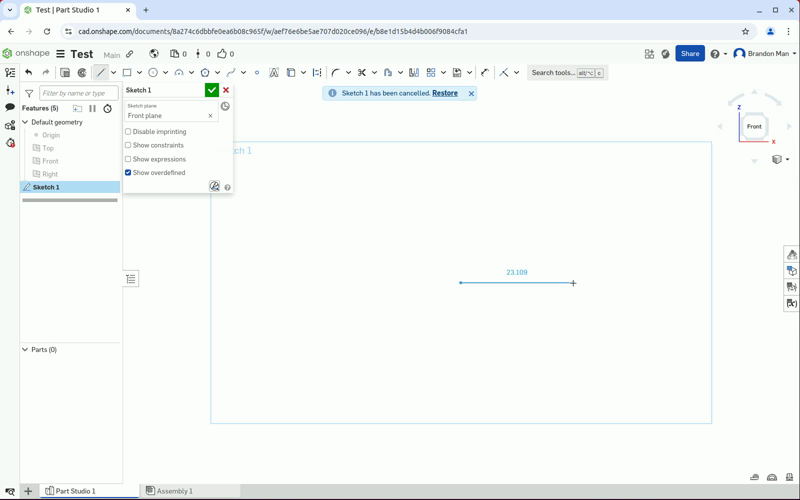
key_up(shift)
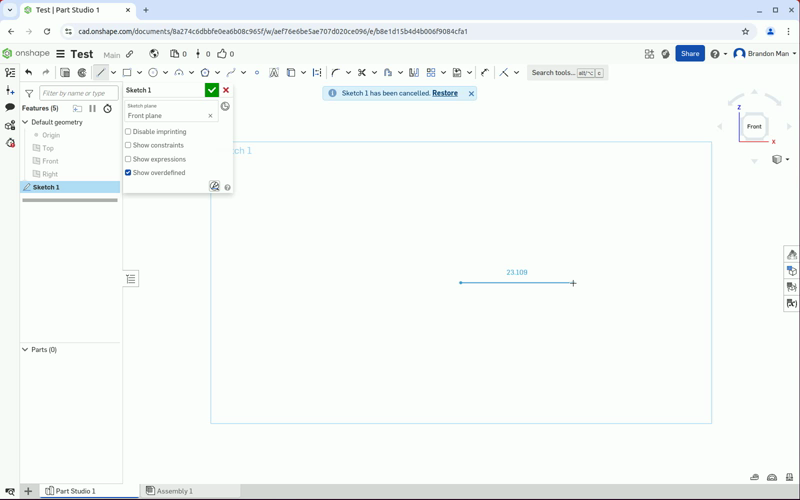
key_down(shift)
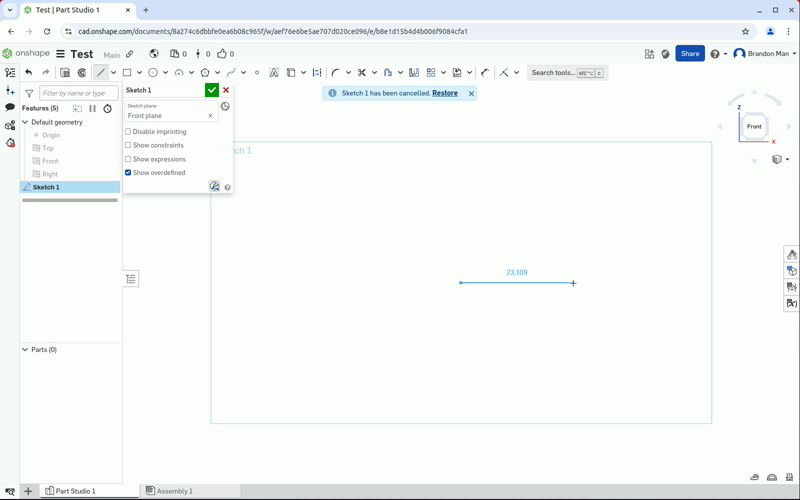
mouse_move(589, 282)
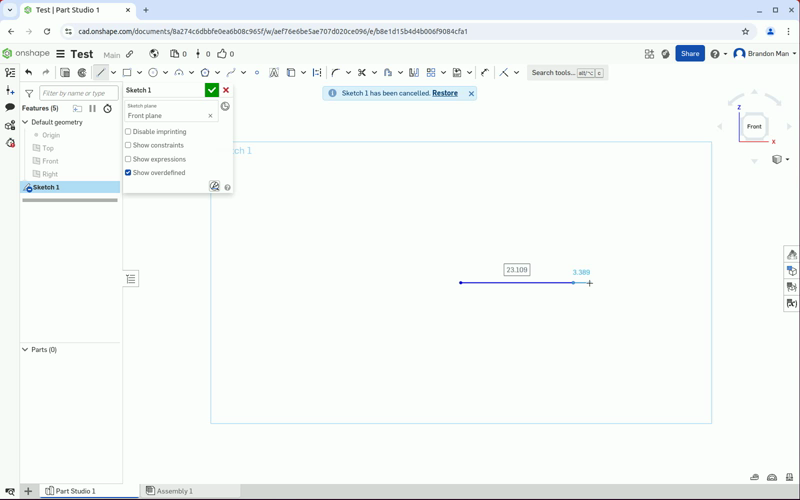
mouse_move(573, 245)
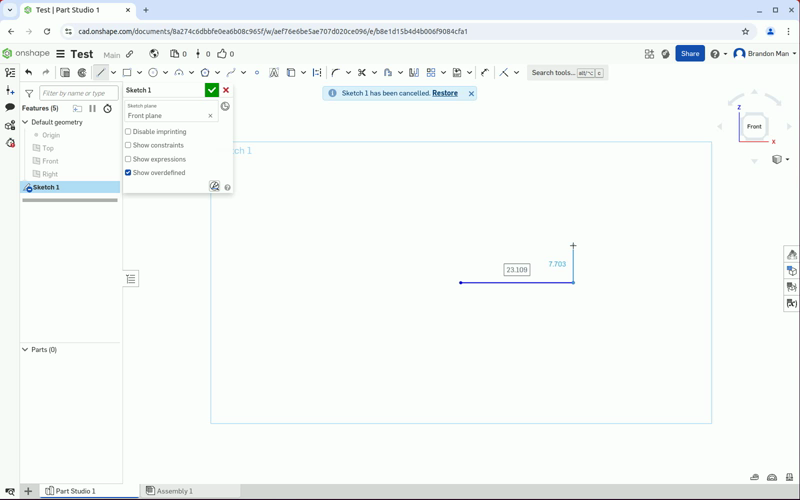
click(573, 245)
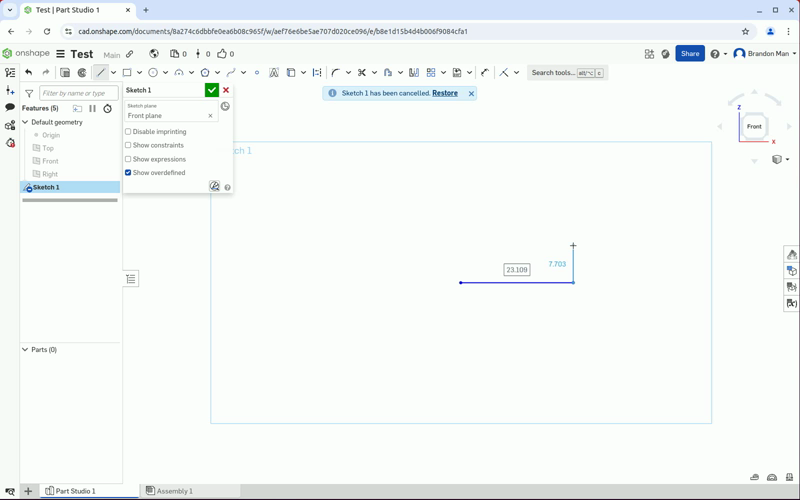
key_up(shift)
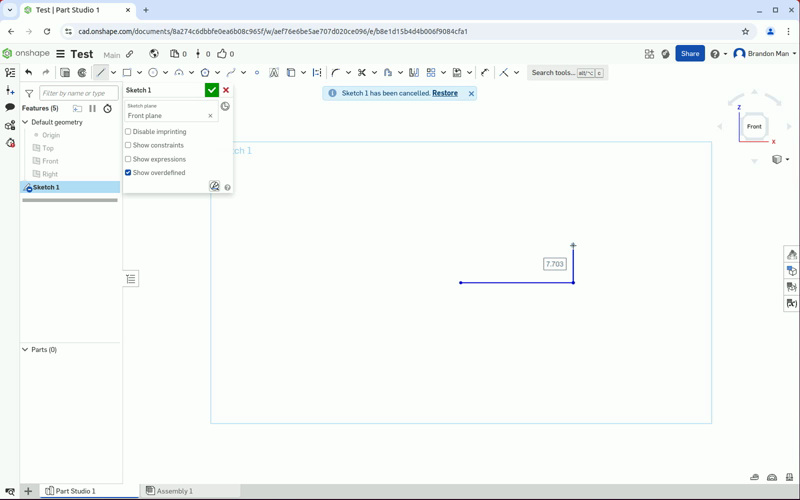
key_down(shift)
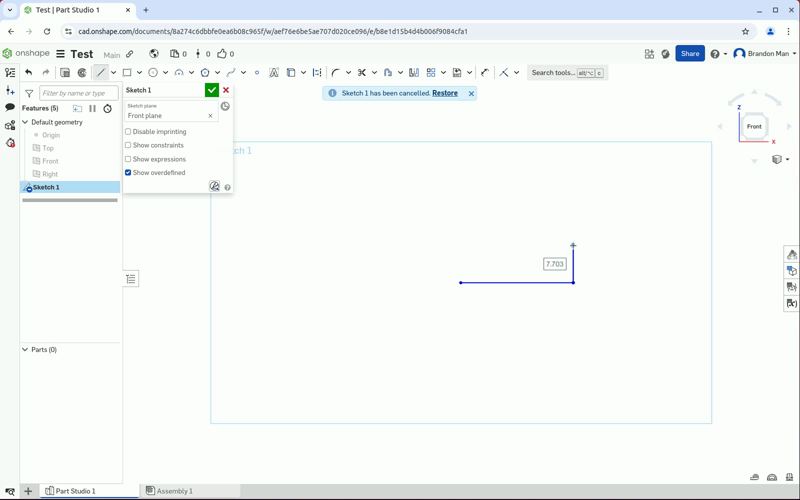
mouse_move(498, 245)
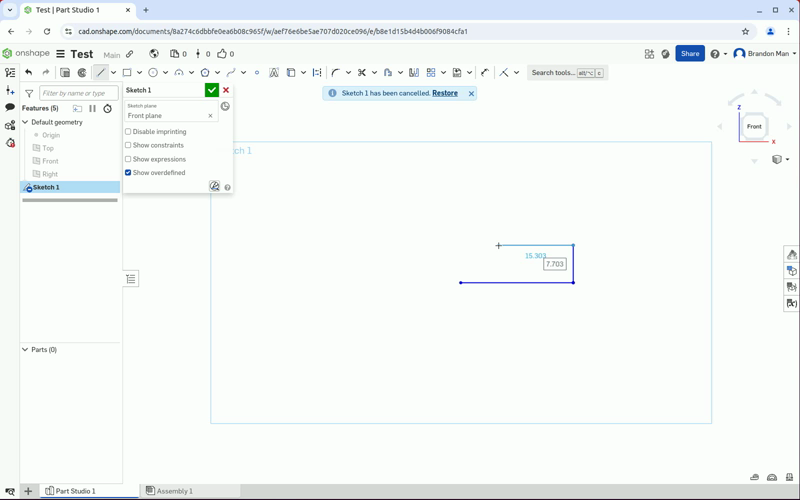
click(498, 245)
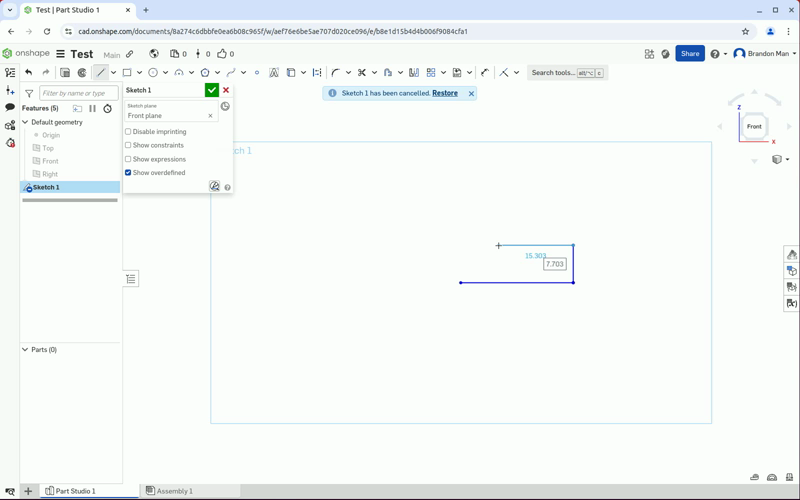
key_up(shift)
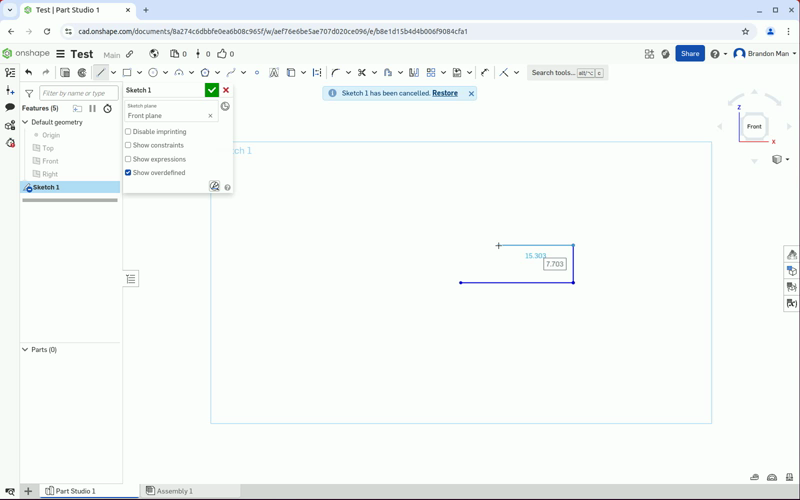
key_down(shift)
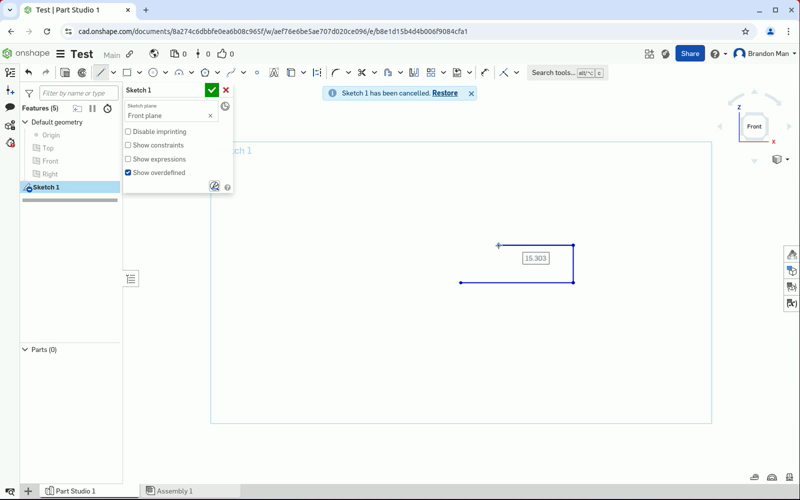
mouse_move(528, 245)
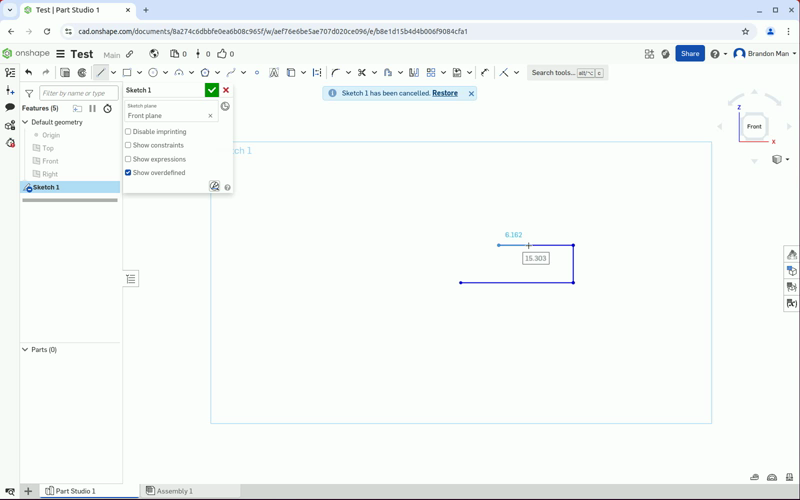
mouse_move(498, 208)
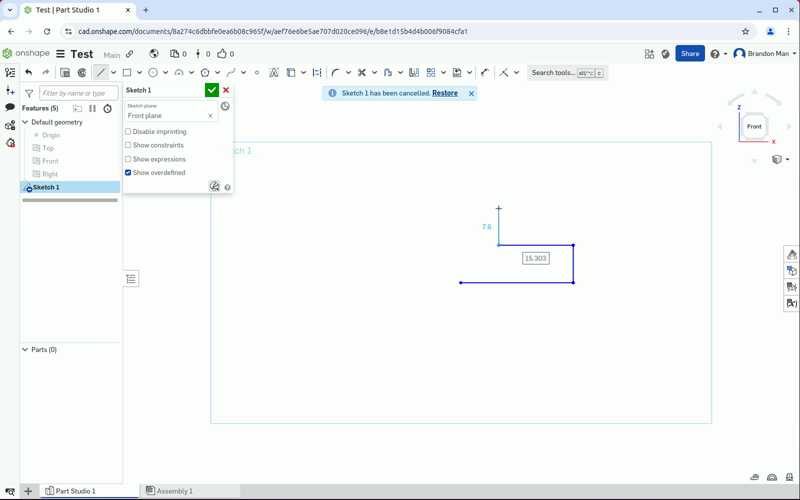
click(498, 208)
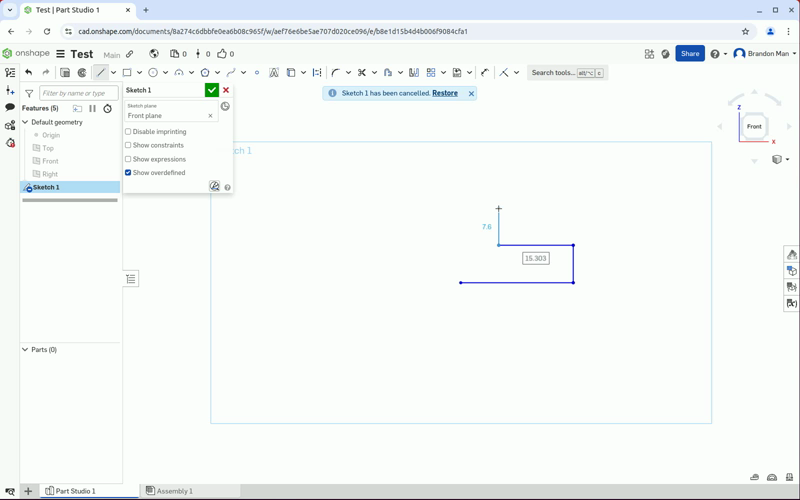
key_up(shift)
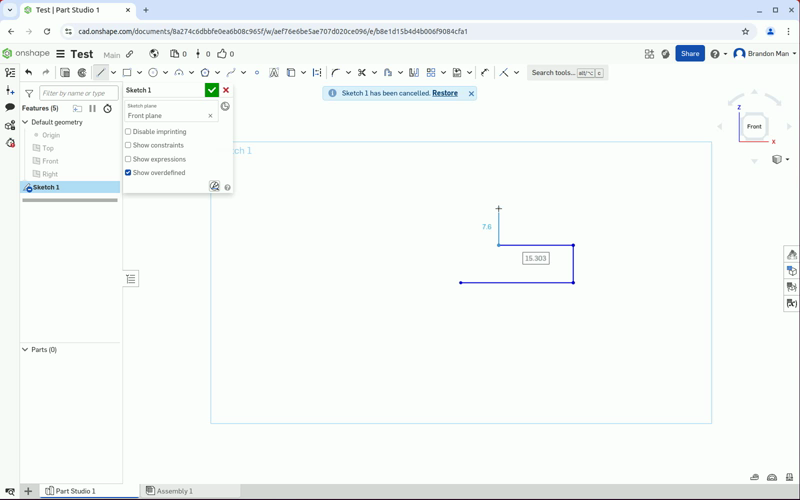
key_down(shift)
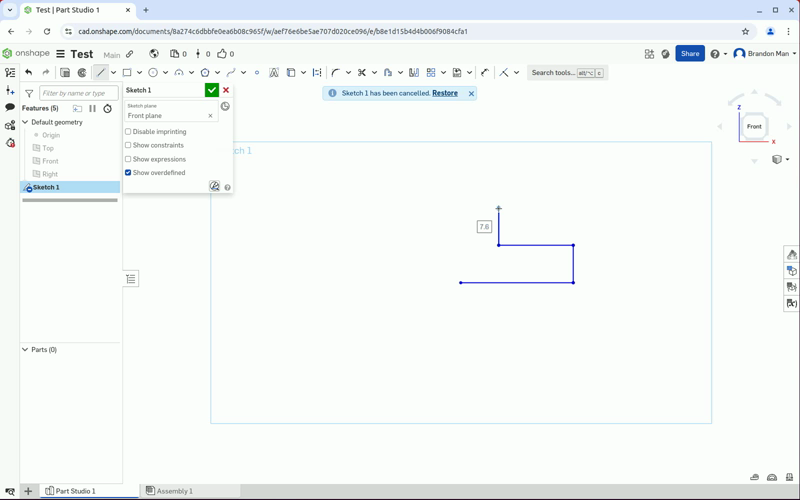
mouse_move(528, 208)
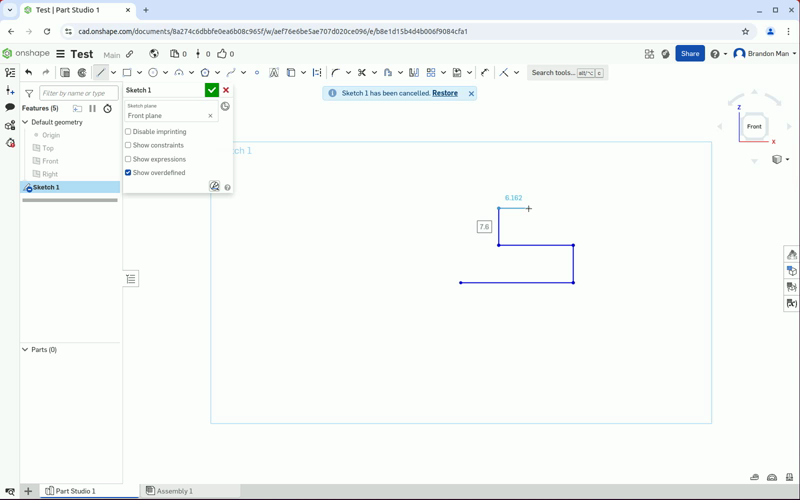
mouse_move(460, 208)
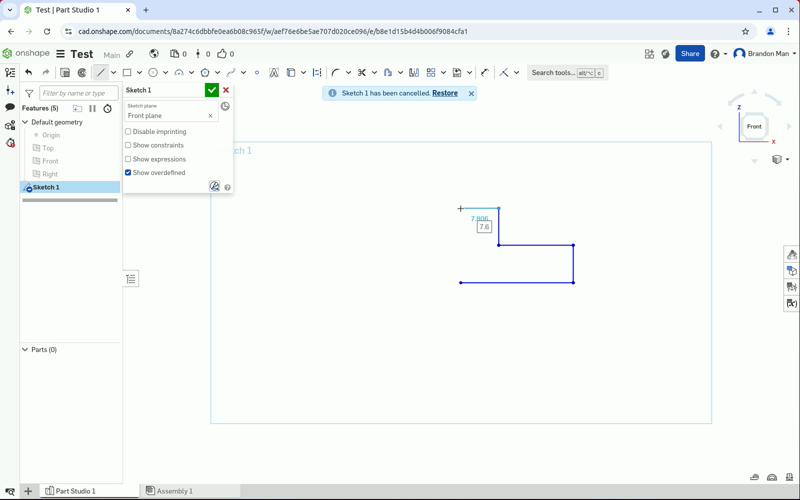
click(460, 208)
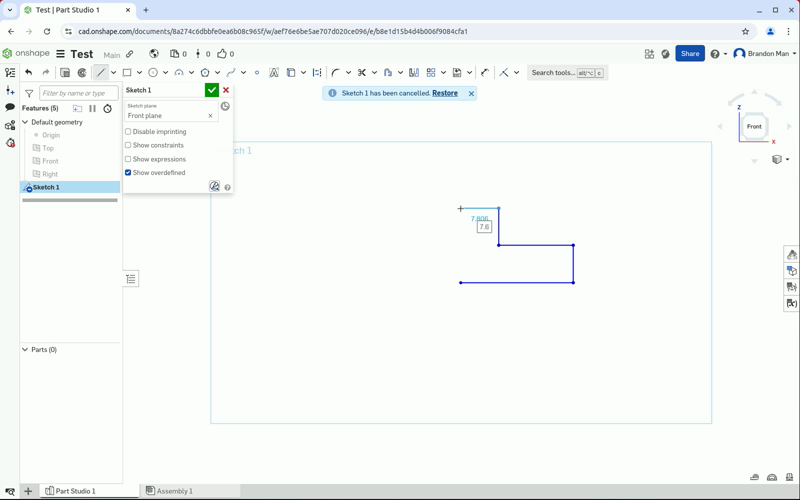
key_up(shift)
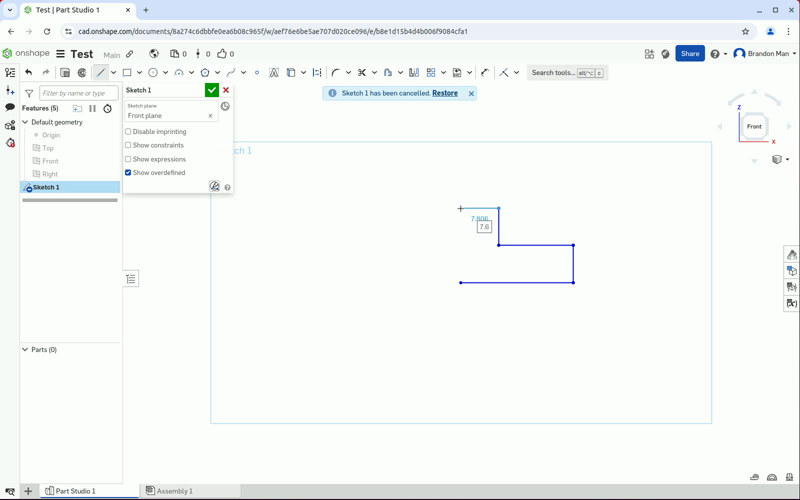
key_down(shift)
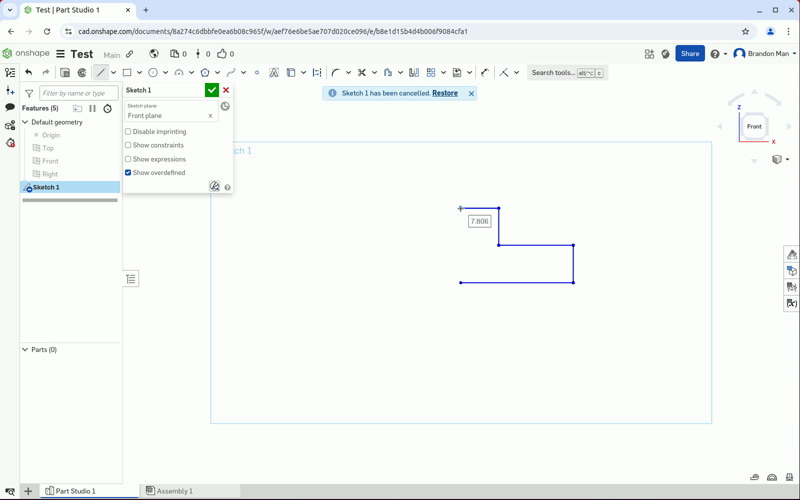
mouse_move(460, 282)
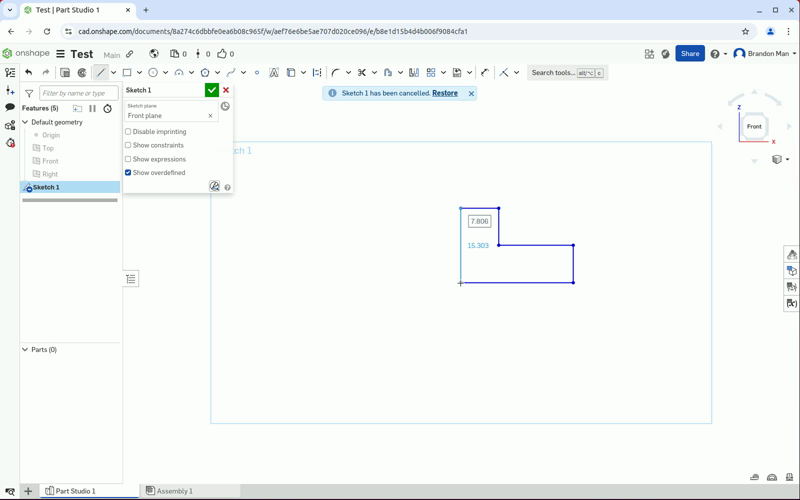
key_up(shift)
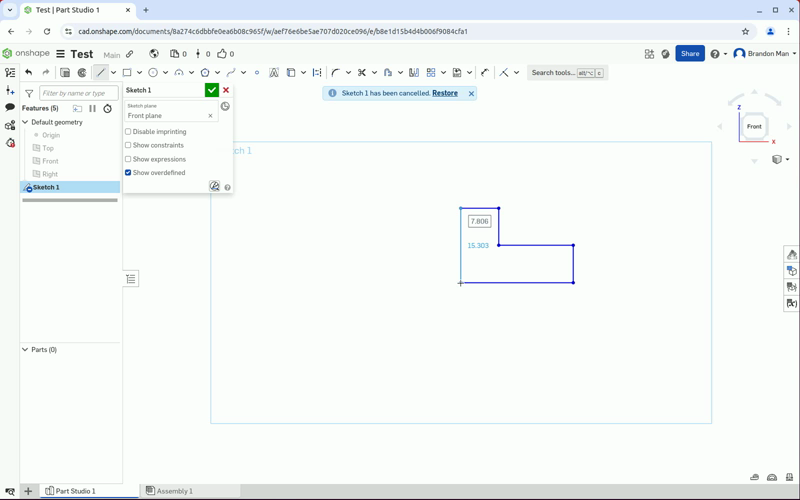
click(460, 282)
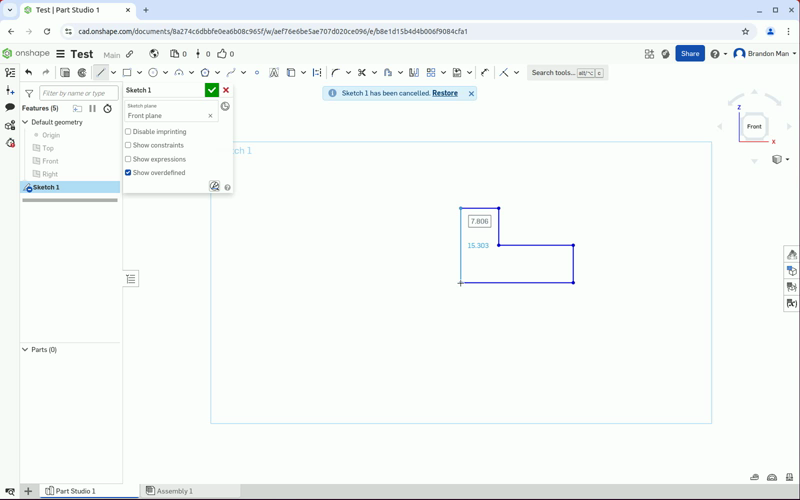
key(esc)
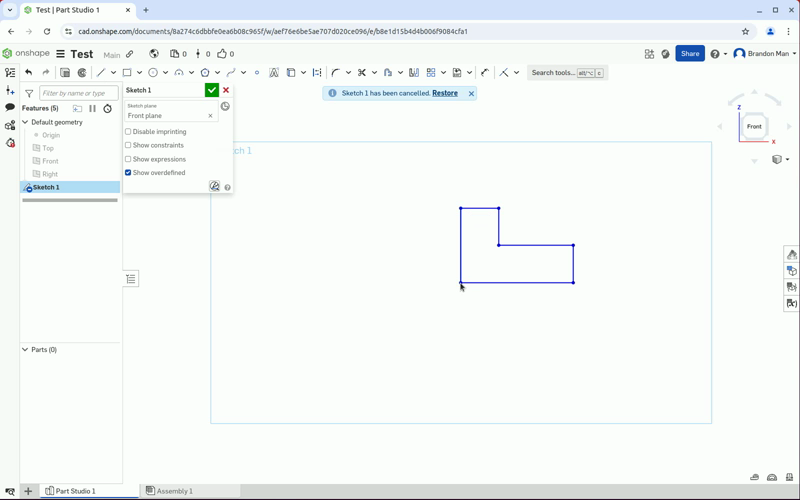
mouse_move(542, 277)
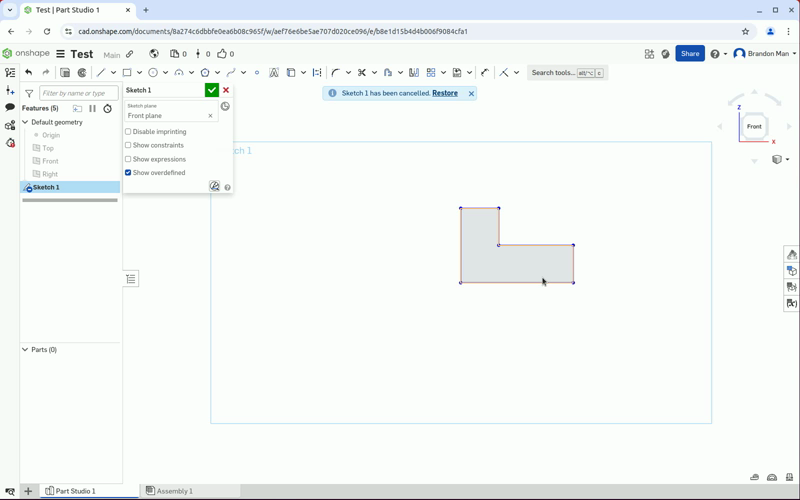
click(542, 277)
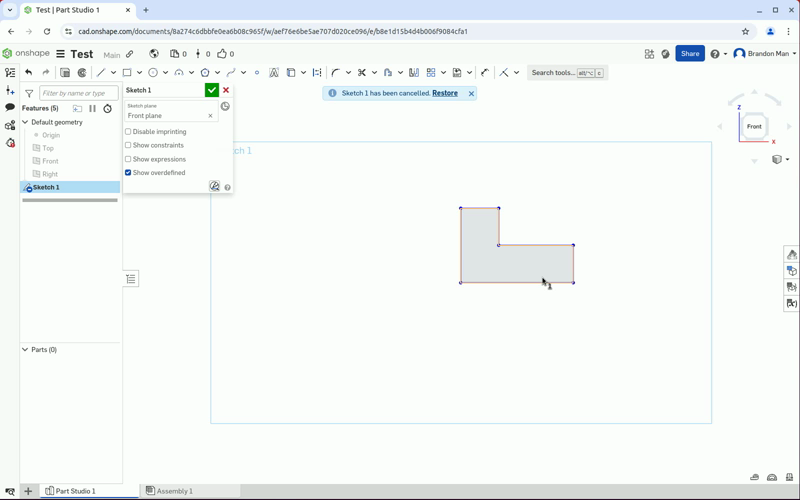
mouse_move(73, 352)
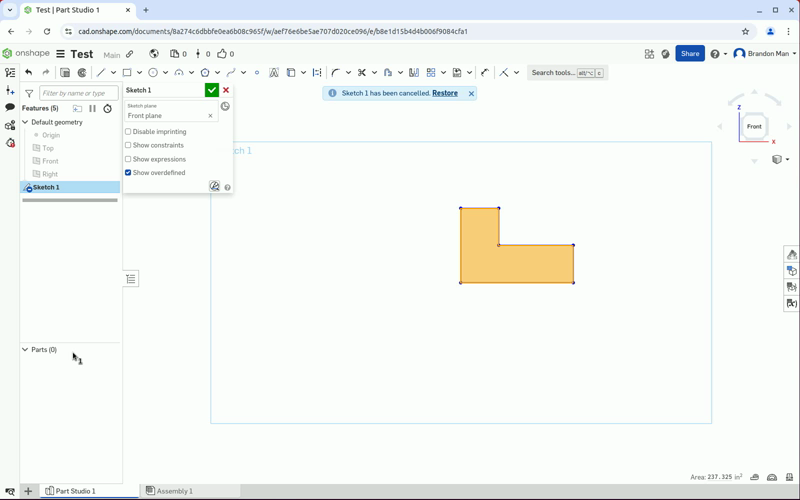
key(shift+y)
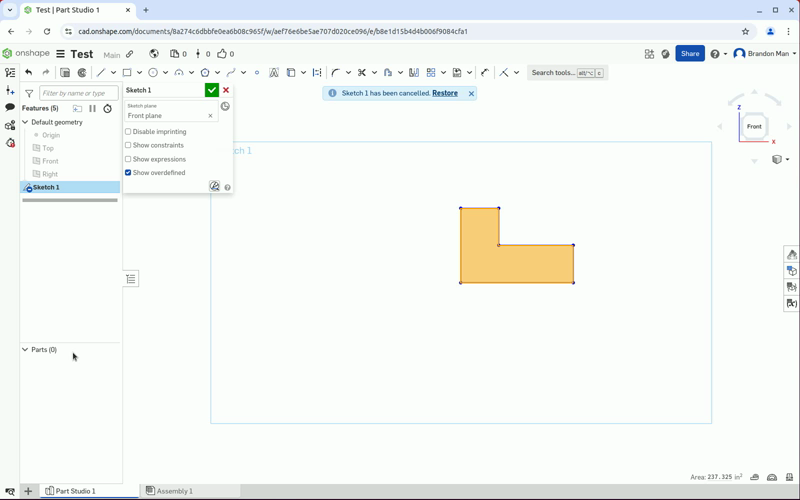
key(shift+e)
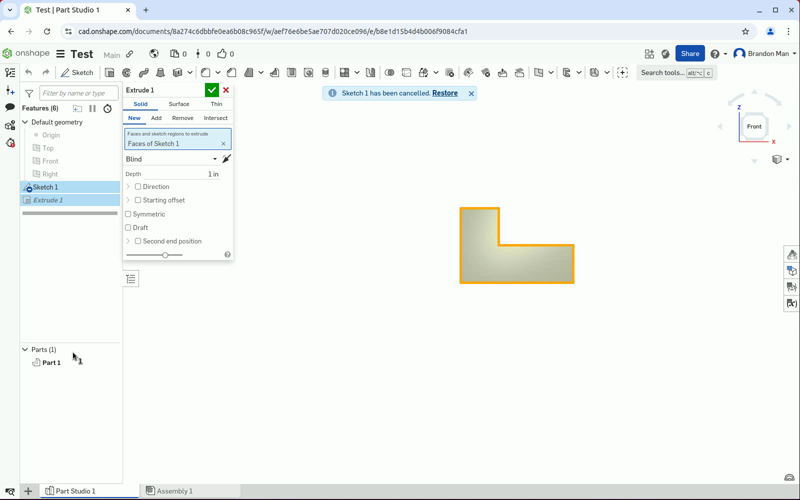
mouse_move(143, 106)
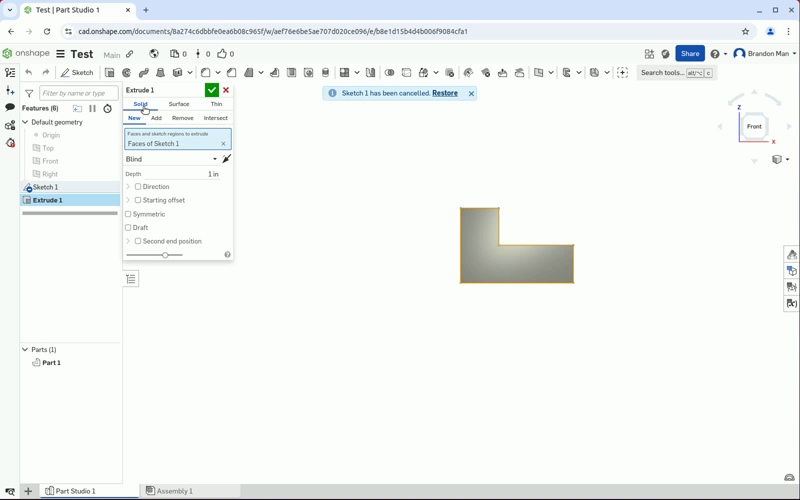
click(143, 106)
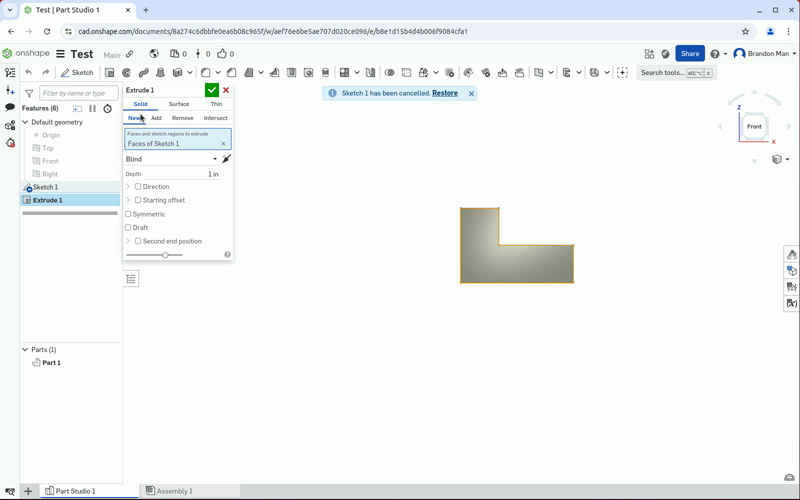
mouse_move(137, 120)
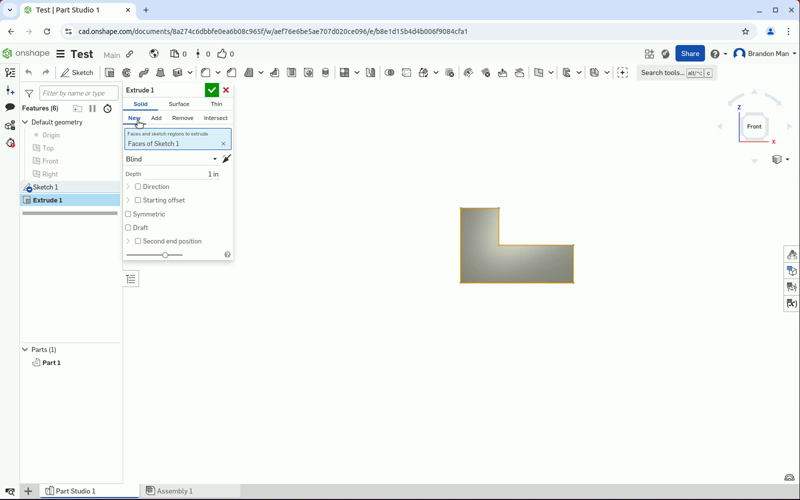
click(137, 120)
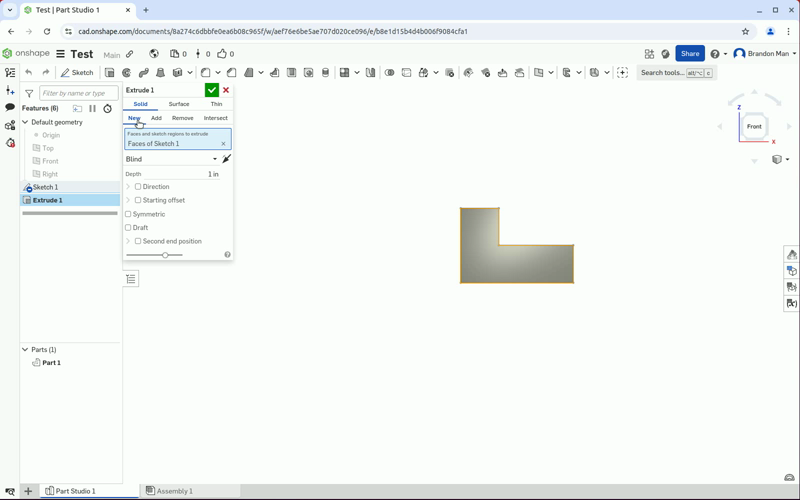
key(tab, 4)
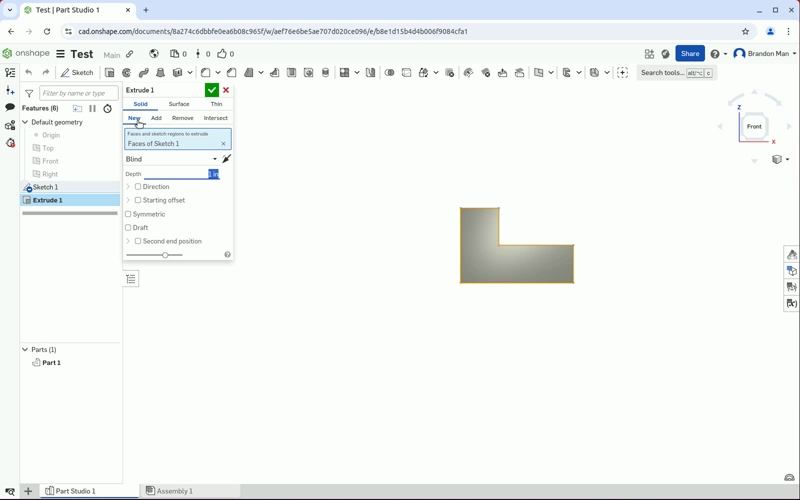
text(15.405)
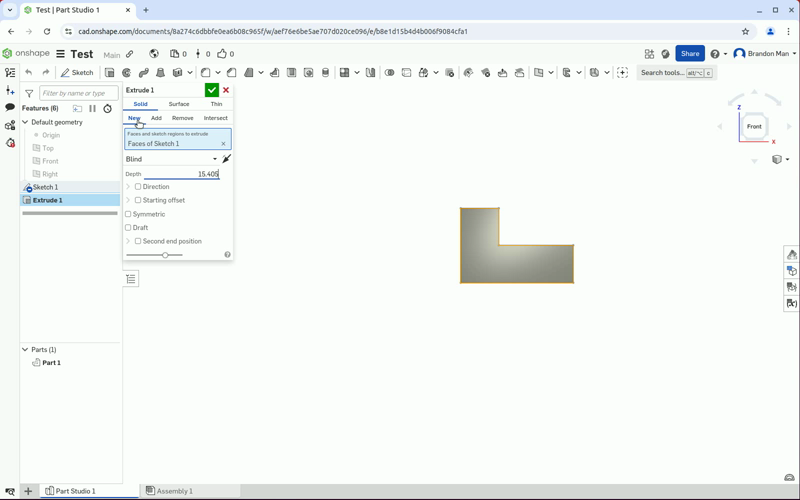
key(enter)
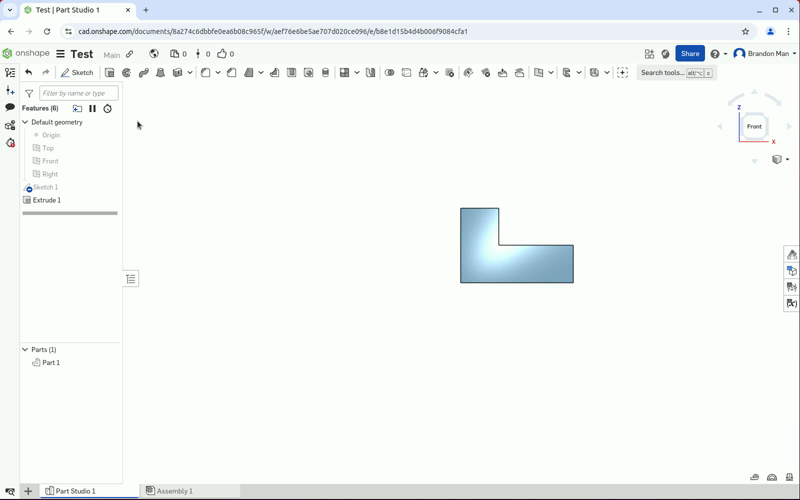
key(shift+h)
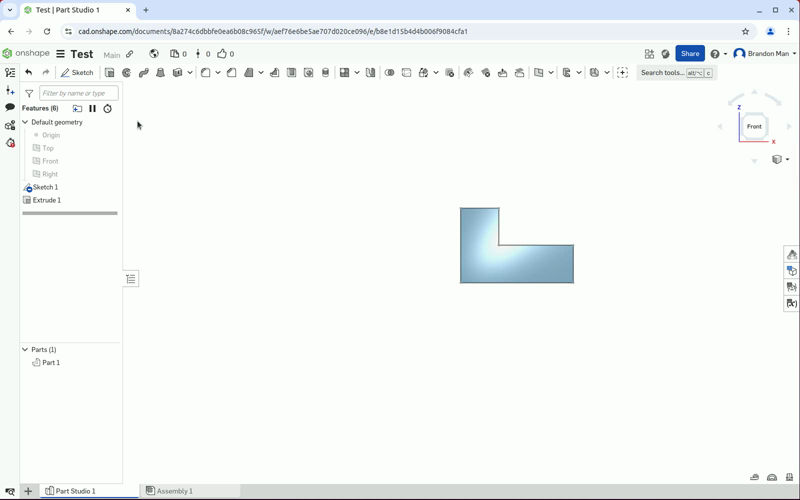
key(shift+h)
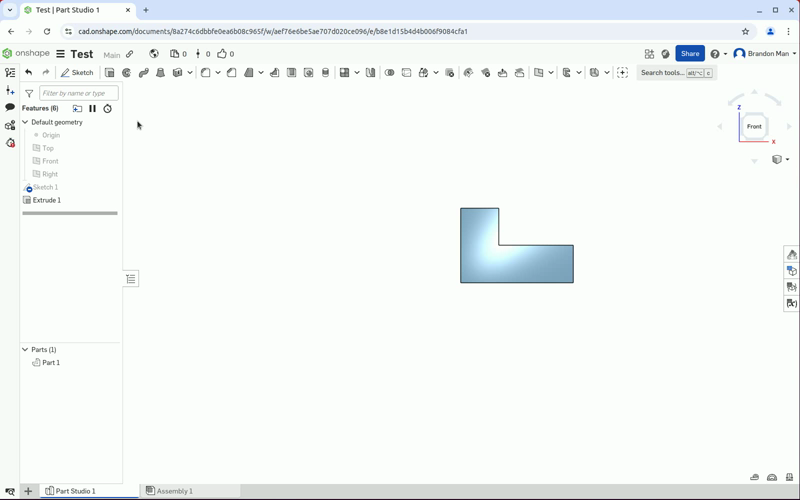
mouse_move(73, 189)
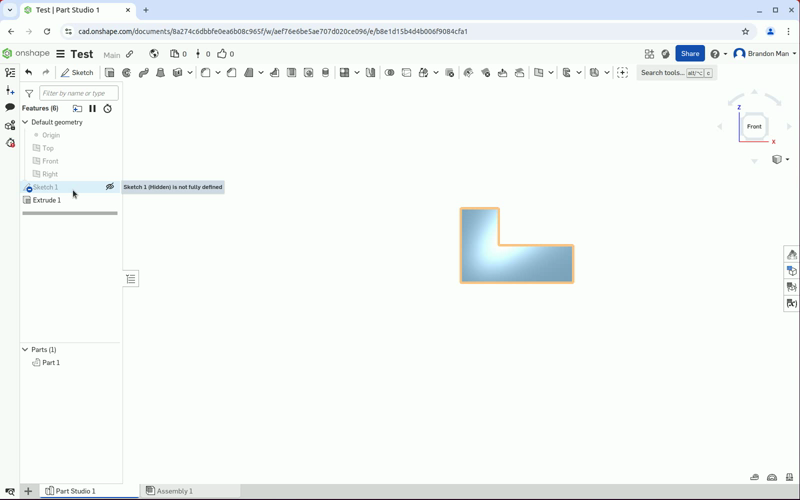
click(73, 189)
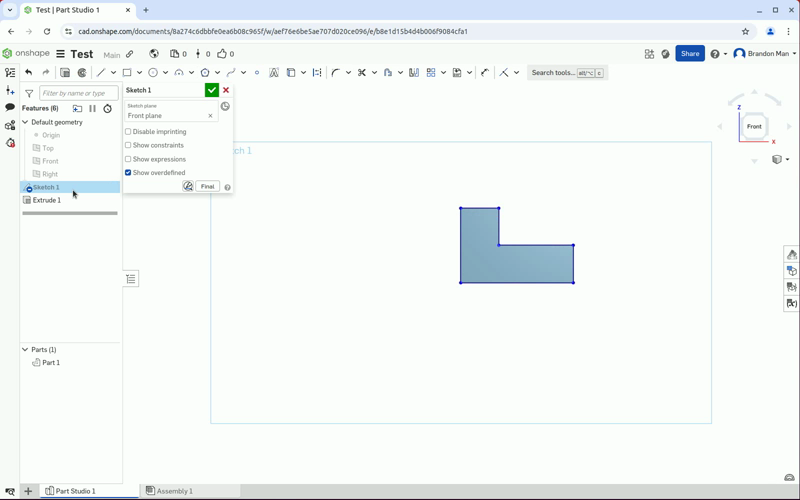
mouse_move(229, 92)
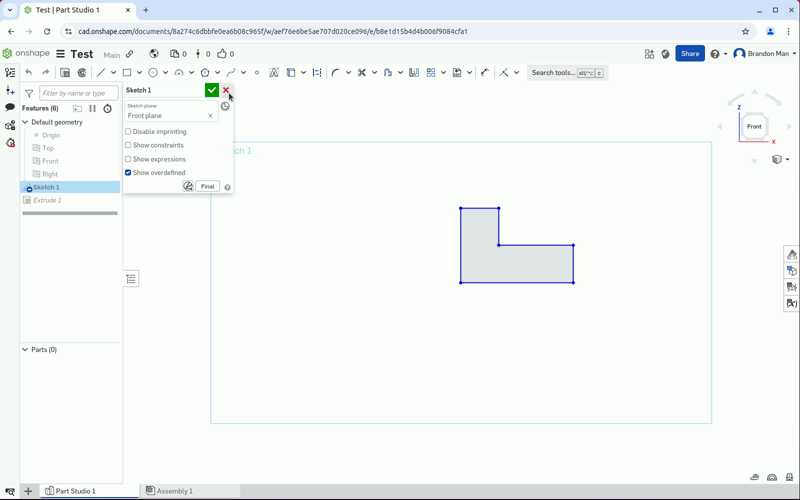
click(229, 92)
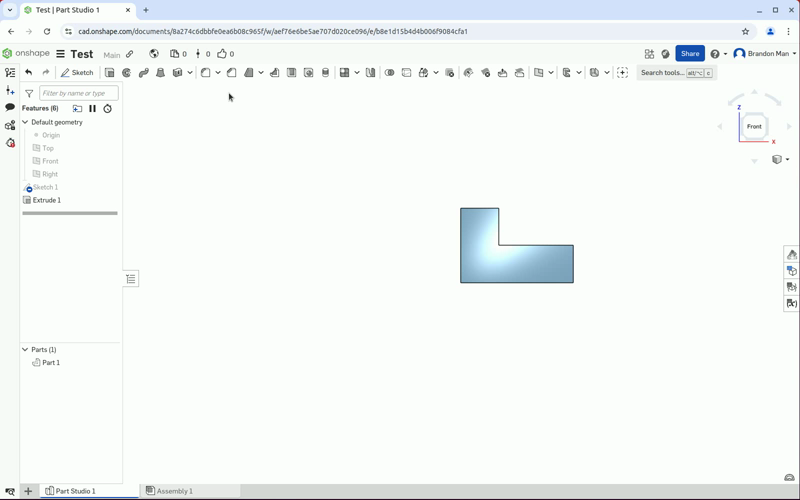
mouse_move(73, 352)
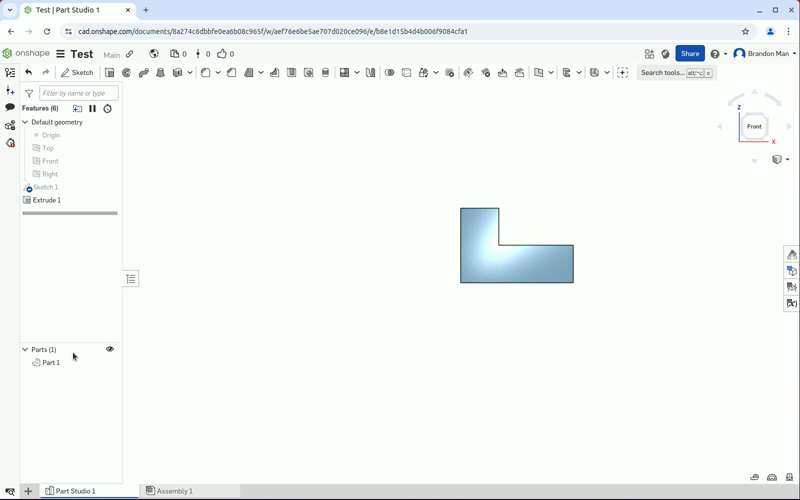
key(y)
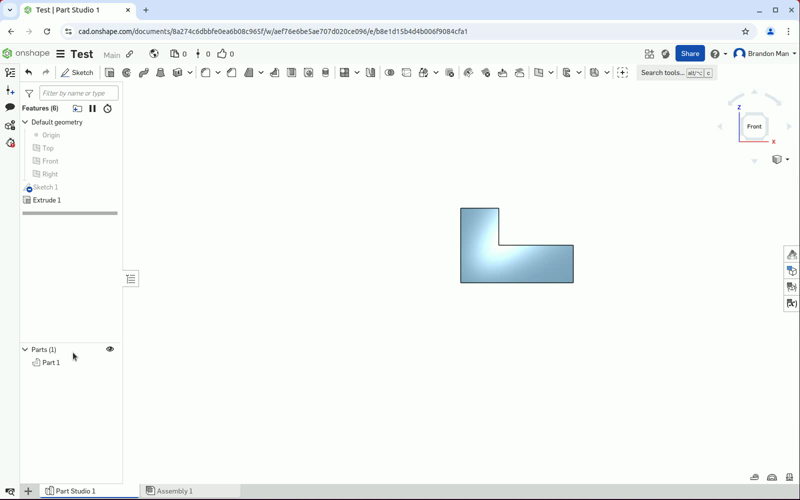
key(shift+p)
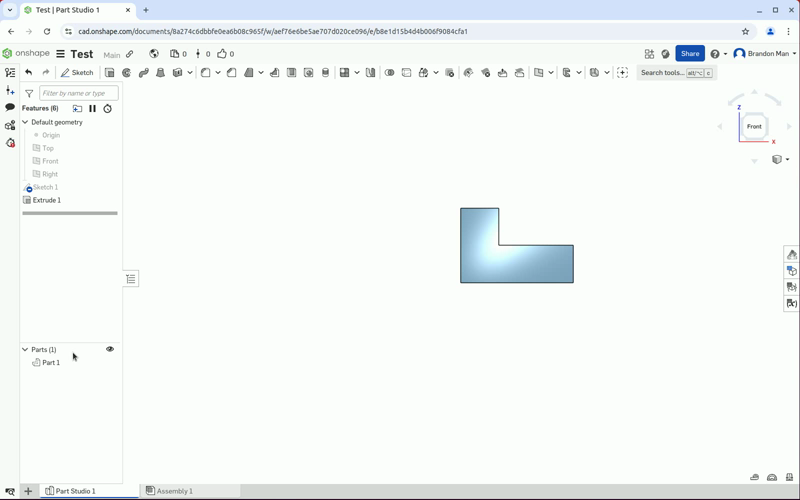
key(space)
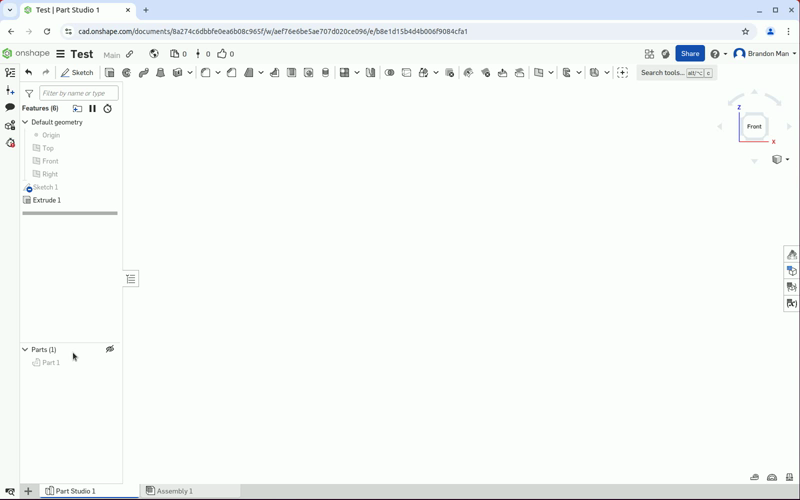
key_down(shift)
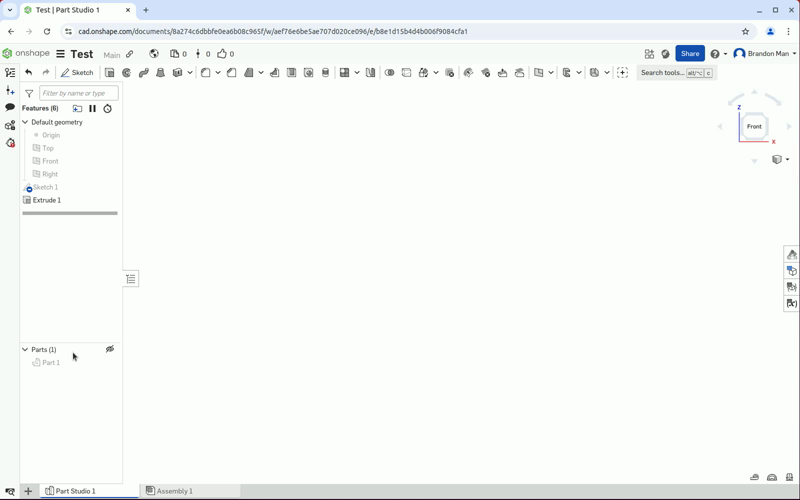
key(down)
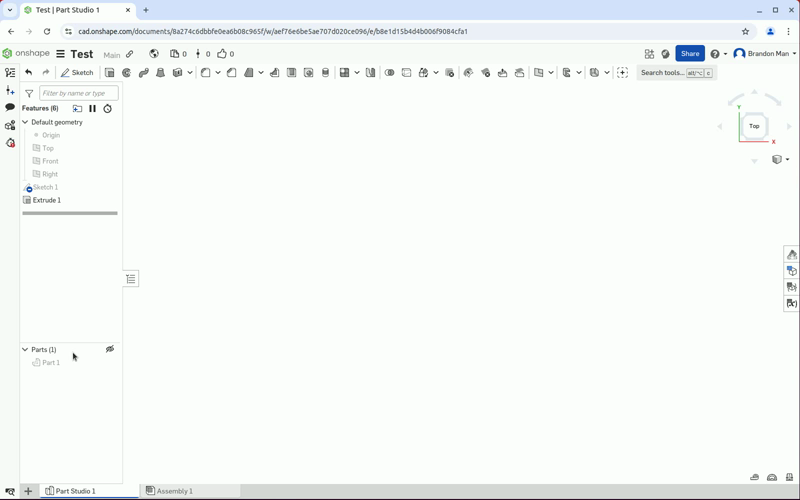
key_up(shift)
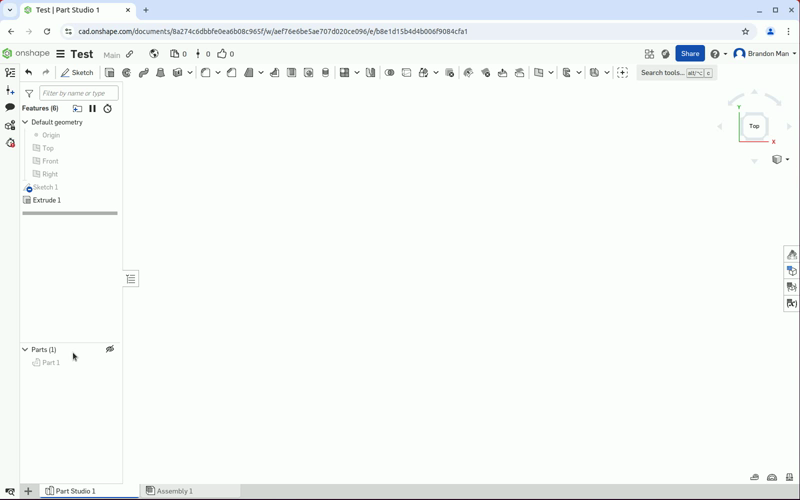
mouse_move(73, 352)
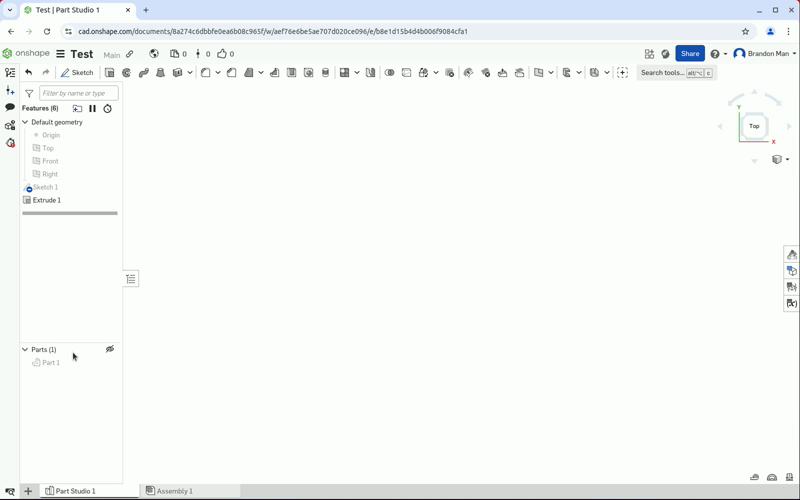
key(shift+y)
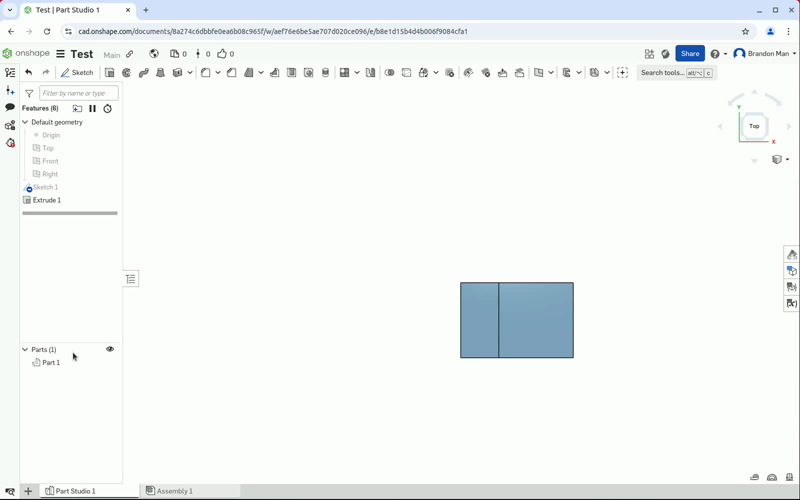
mouse_move(541, 75)
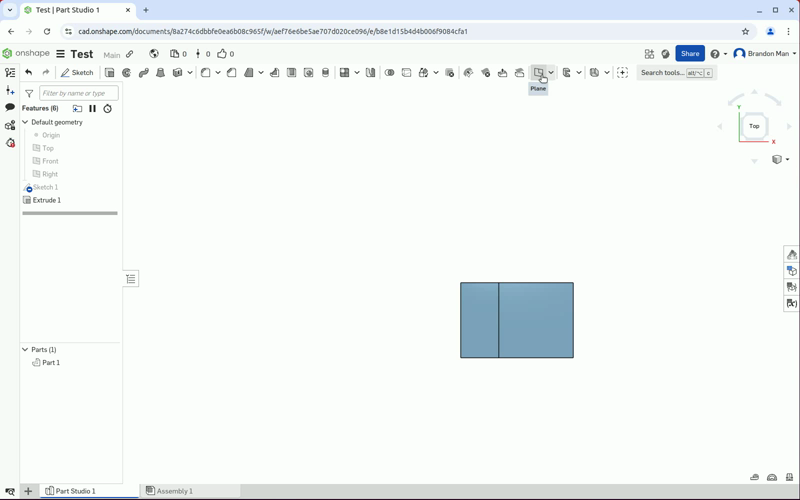
click(541, 75)
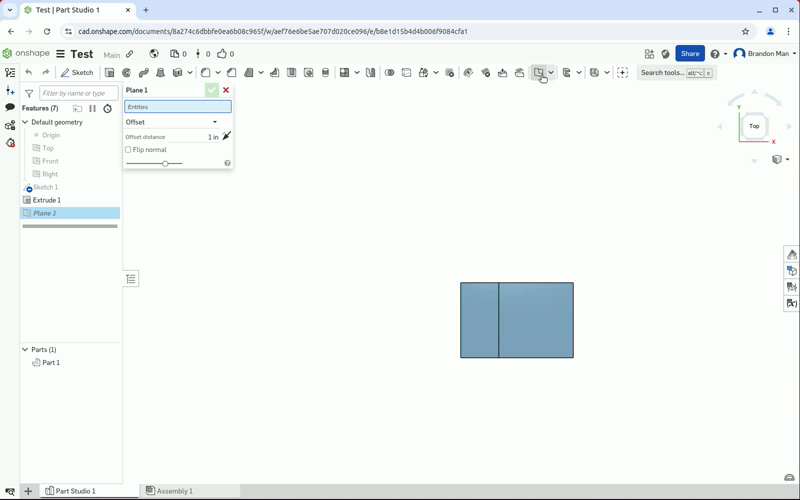
mouse_move(73, 150)
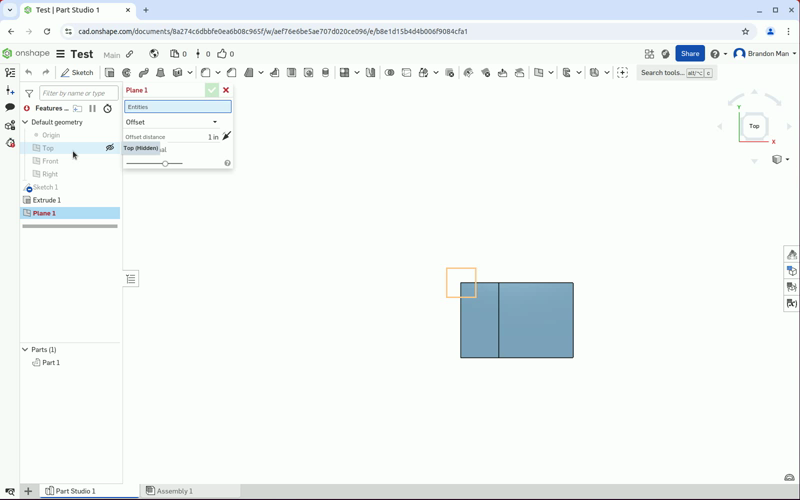
click(73, 150)
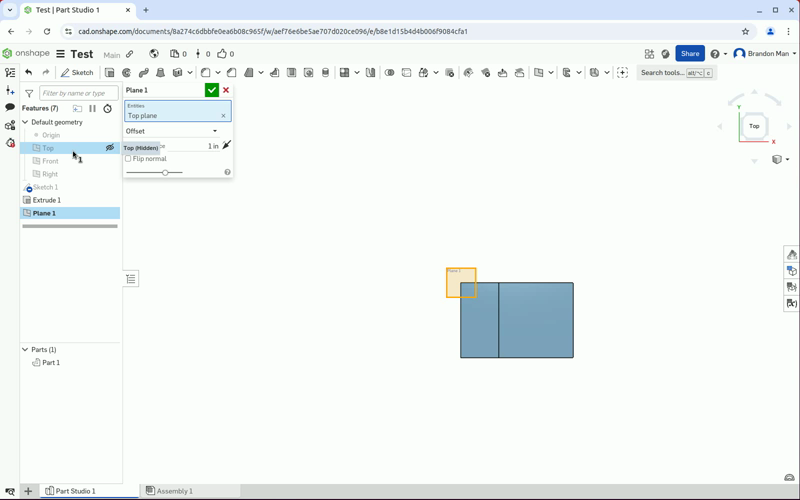
key(tab, 2)
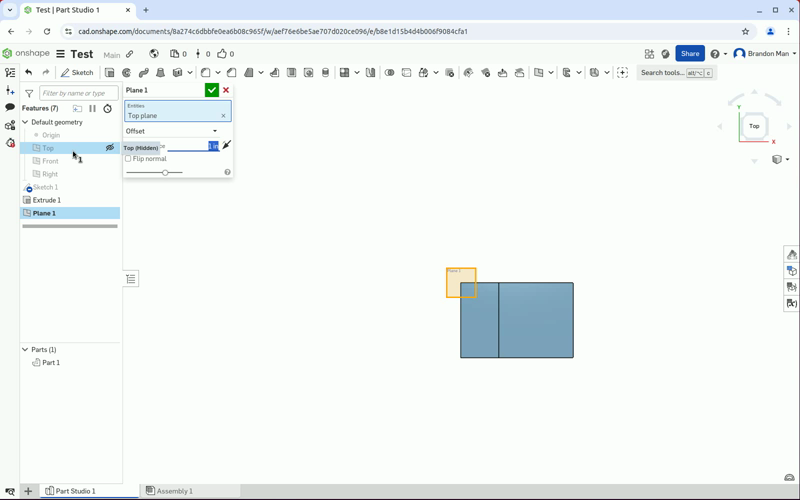
text(7.703)
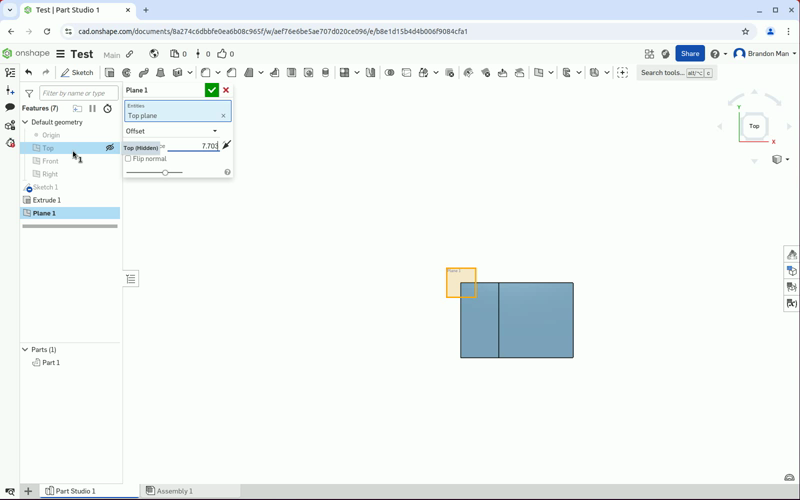
key(enter, 2)
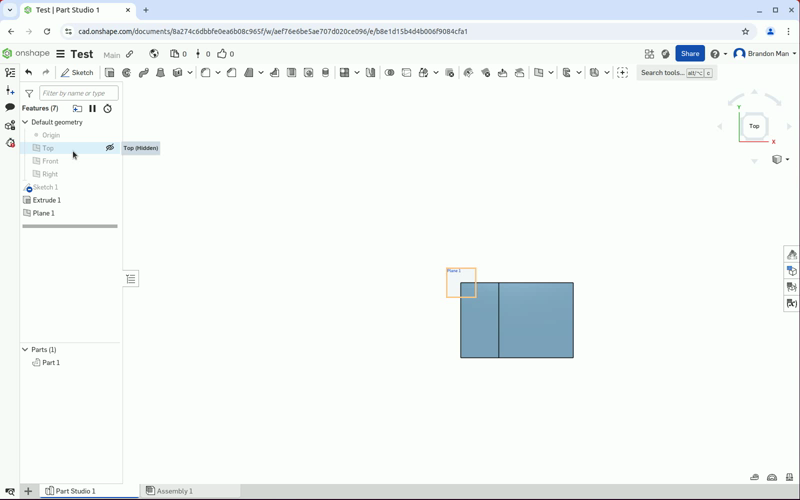
key(shift+s)
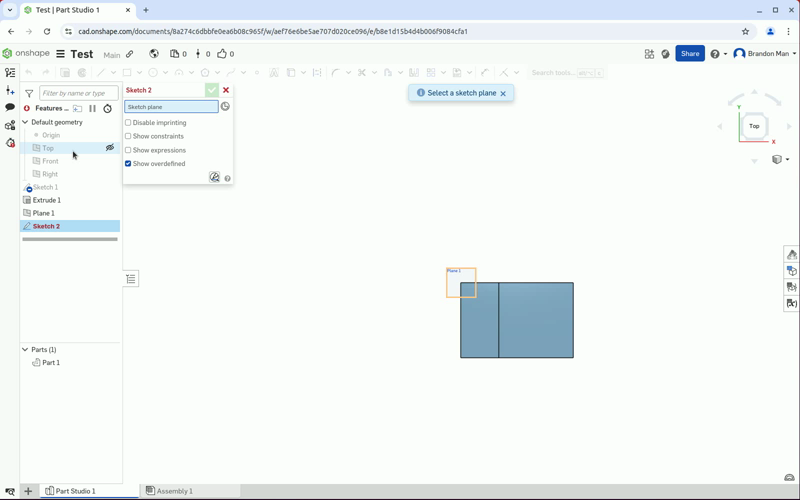
mouse_move(73, 215)
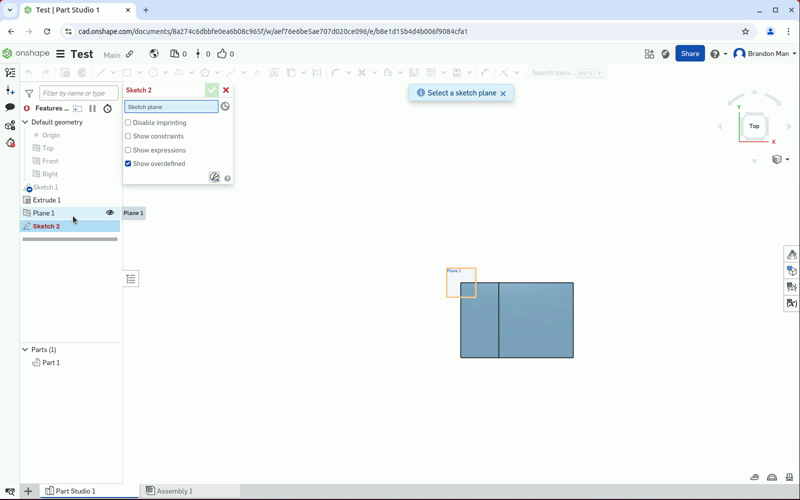
click(73, 215)
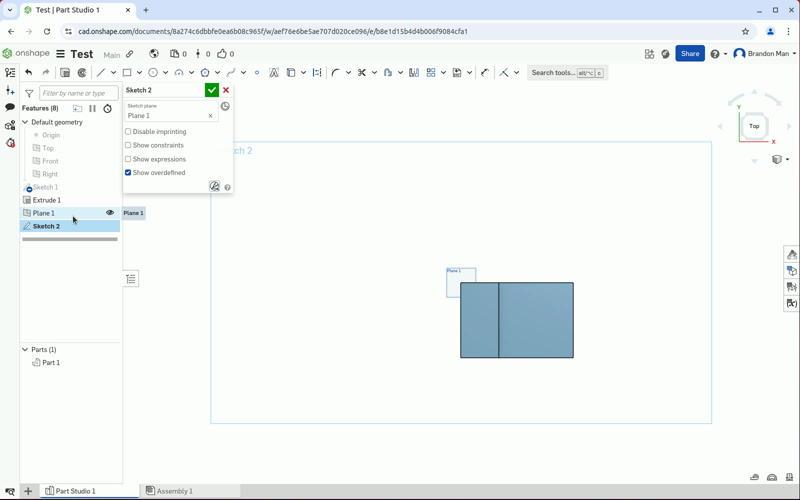
mouse_move(73, 352)
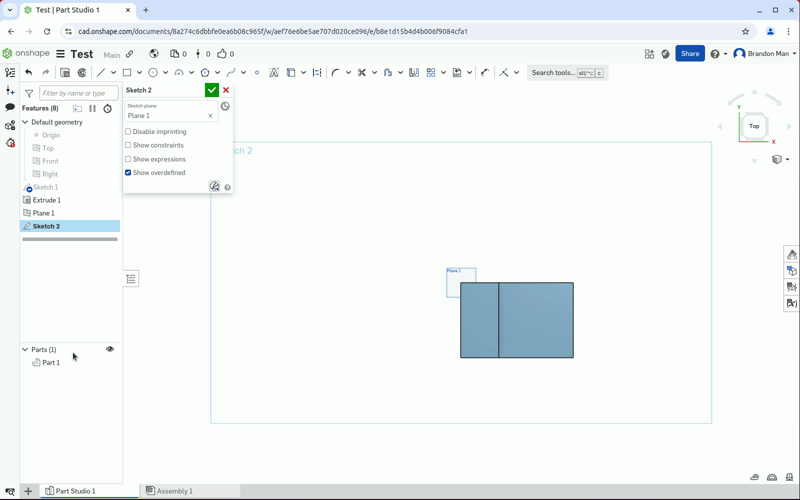
key(y)
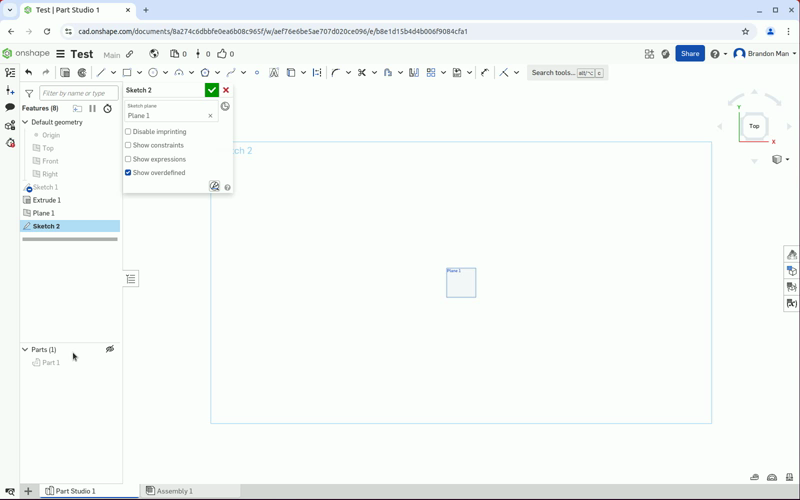
key(c)
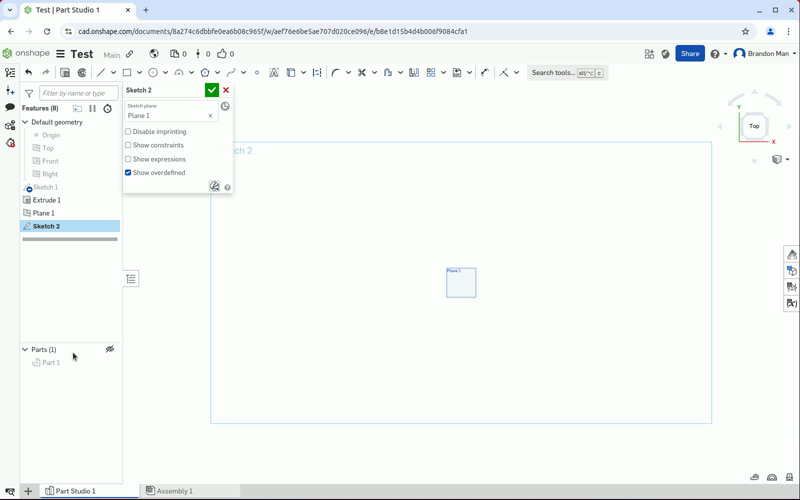
key_down(shift)
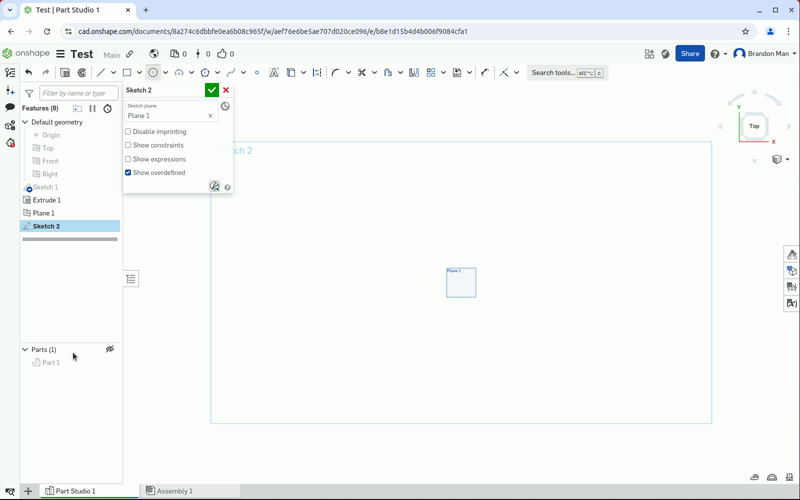
mouse_move(548, 320)
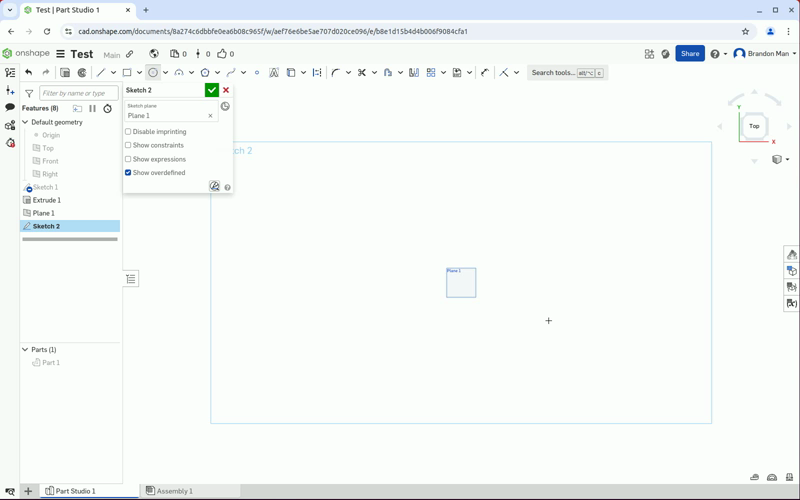
click(548, 320)
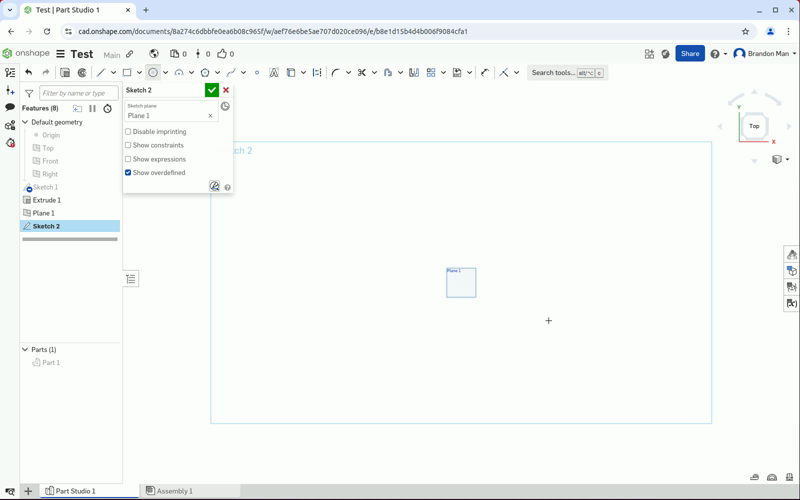
key_up(shift)
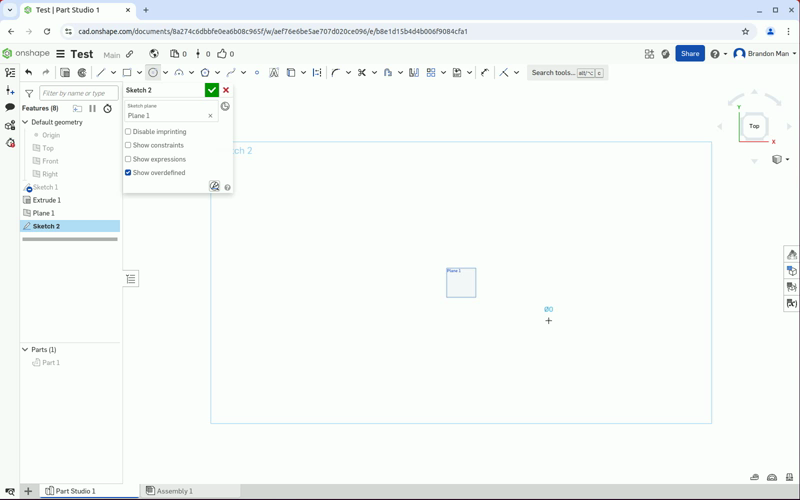
mouse_move(555, 320)
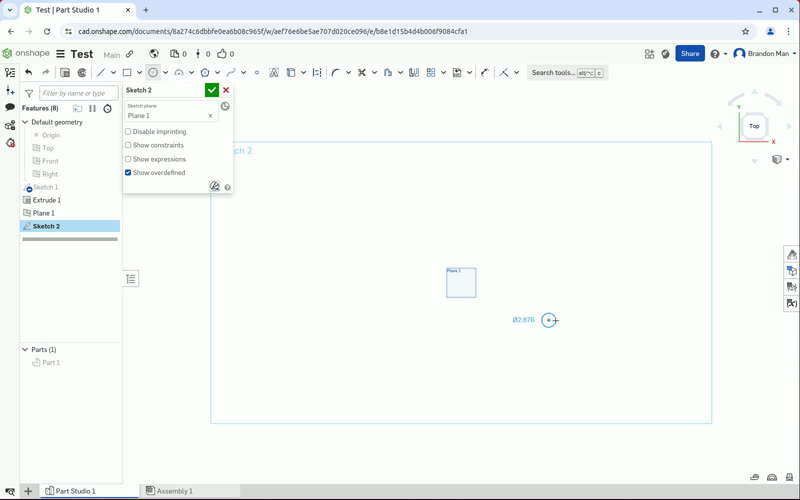
click(555, 320)
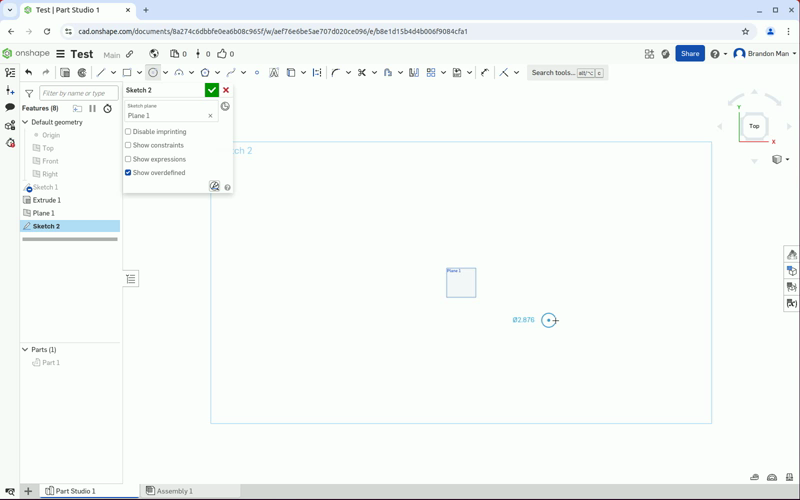
key(esc)
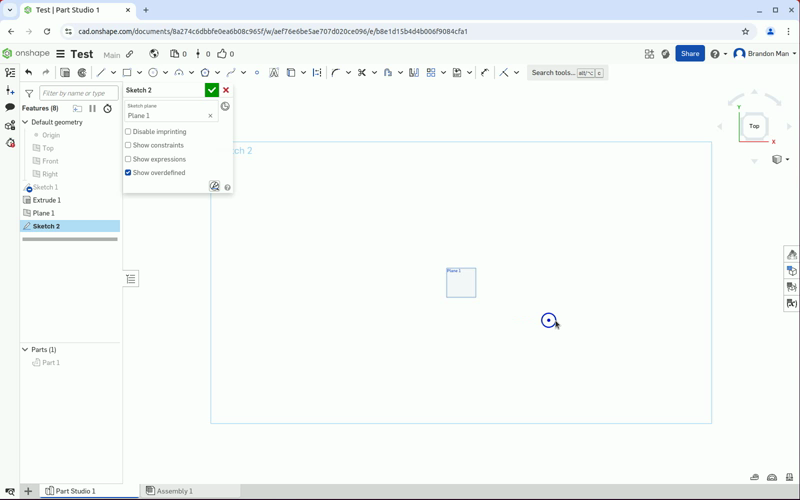
mouse_move(545, 314)
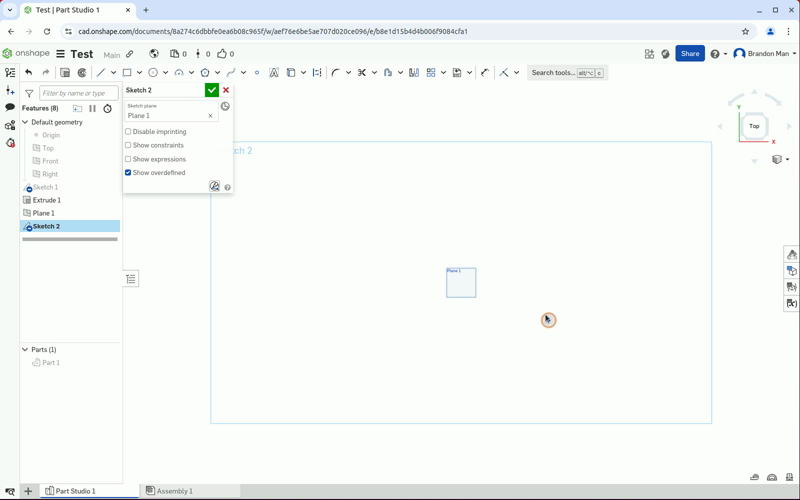
scroll(6)
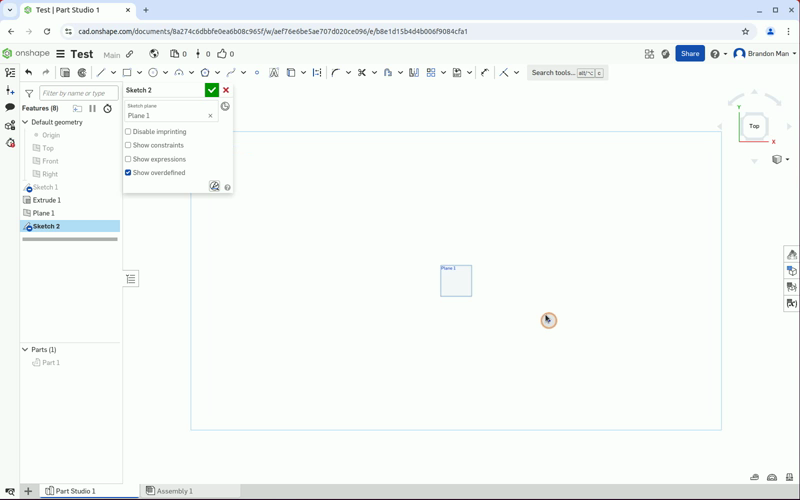
scroll(6)
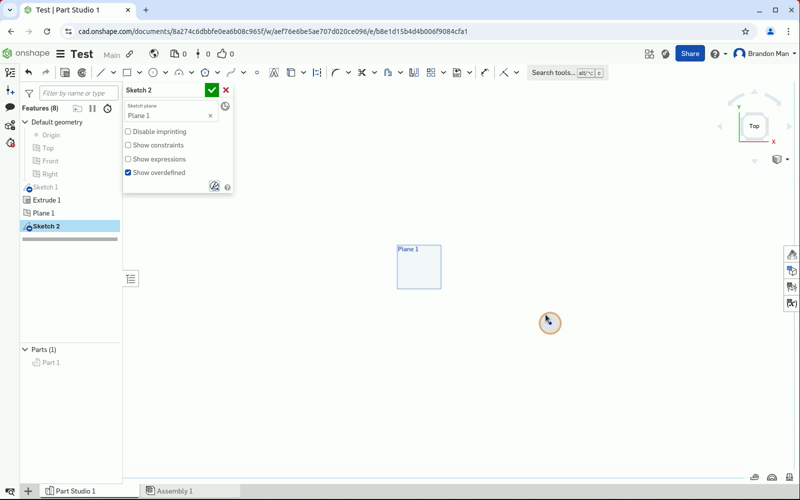
scroll(6)
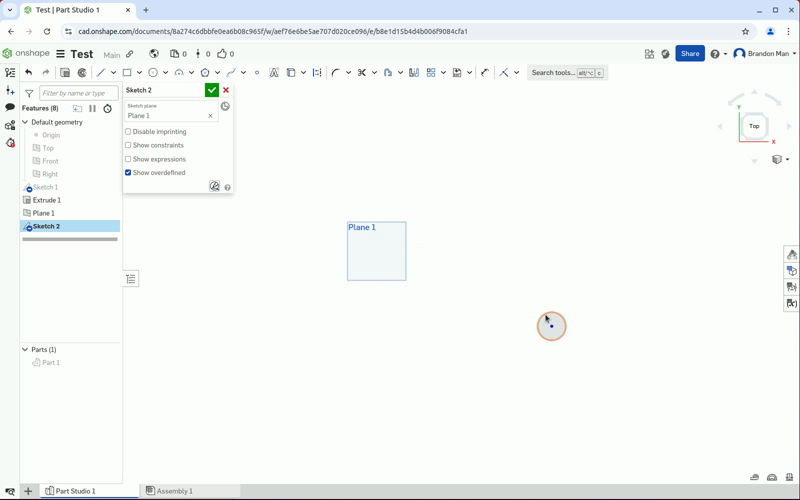
scroll(6)
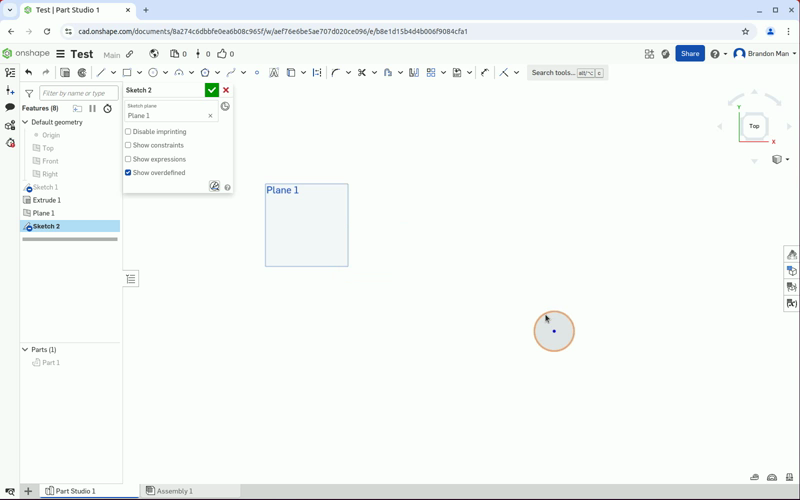
scroll(6)
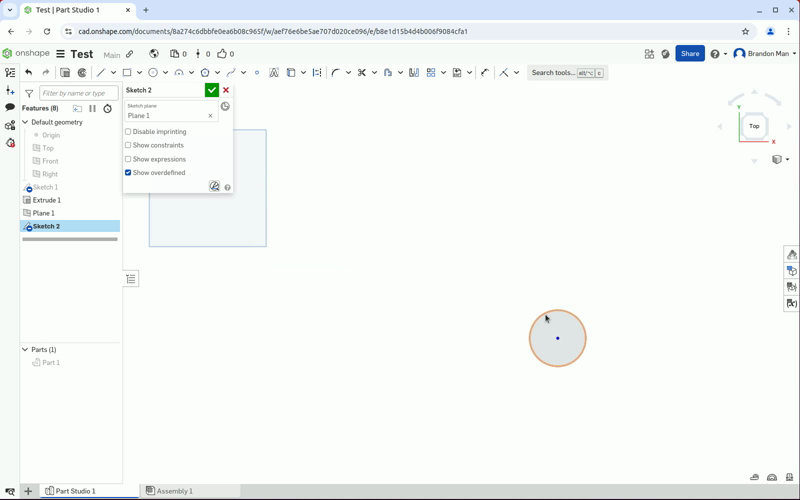
scroll(6)
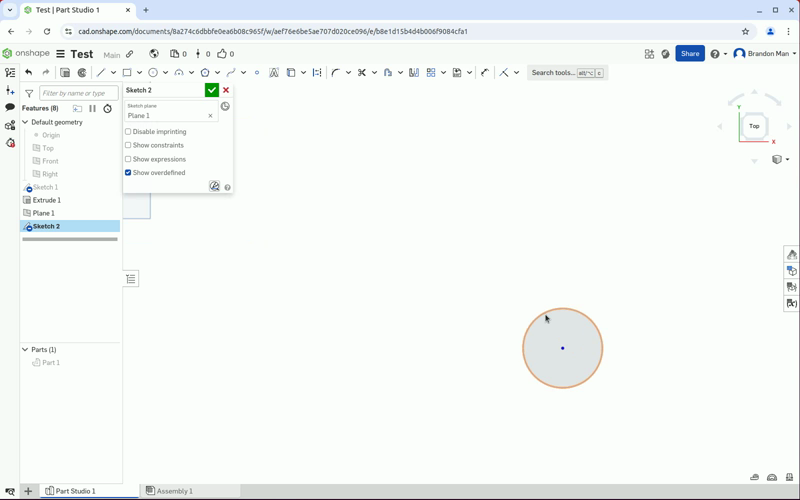
scroll(6)
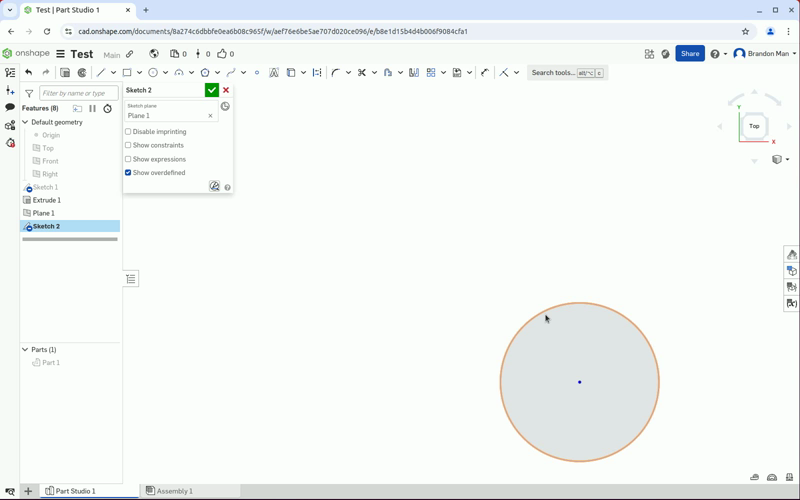
click(545, 314)
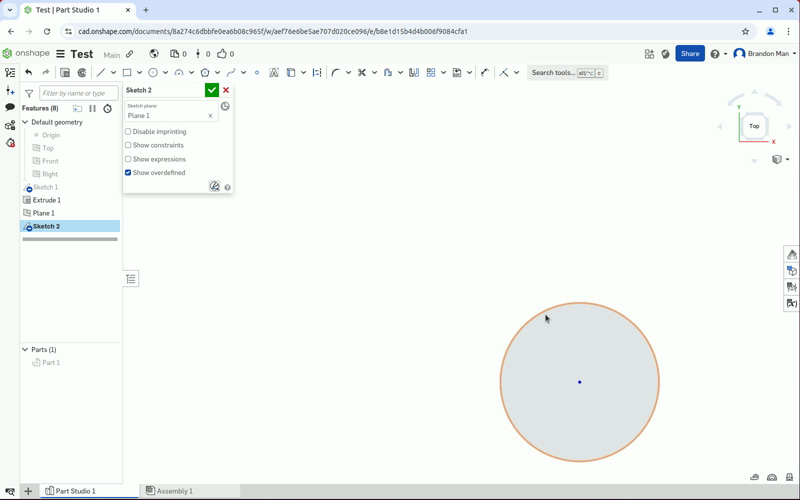
scroll(-6)
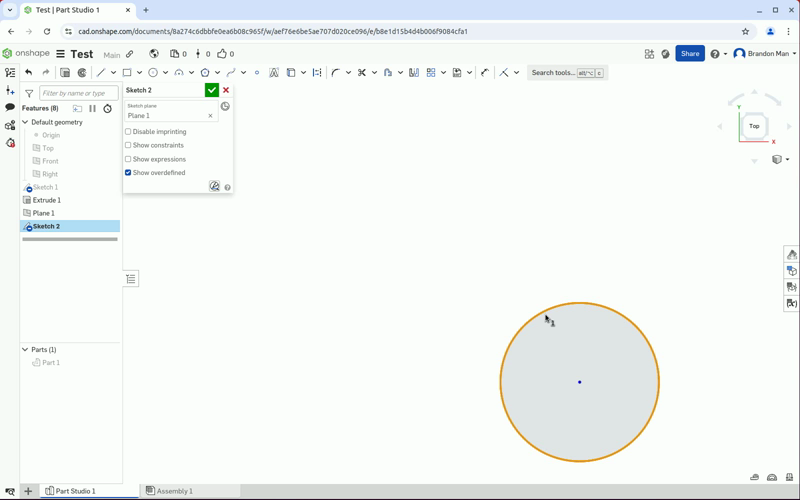
scroll(-6)
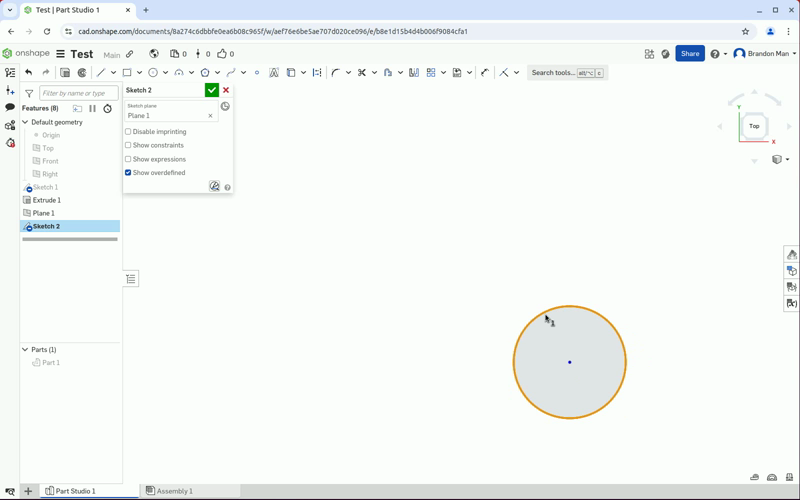
scroll(-6)
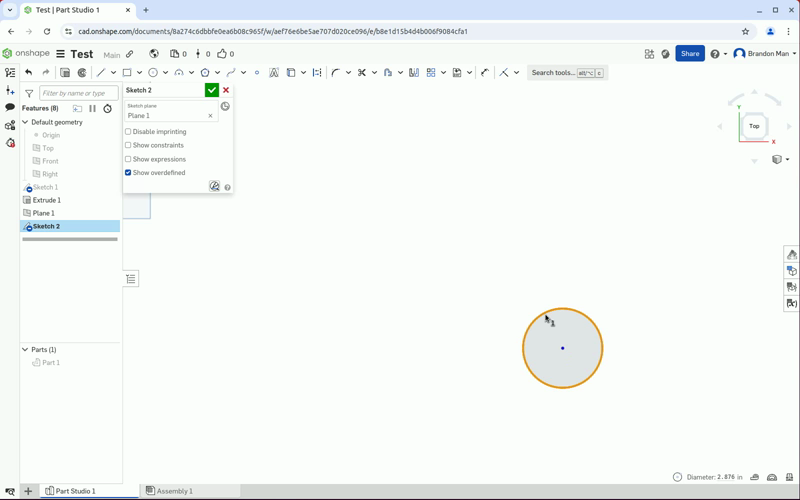
scroll(-6)
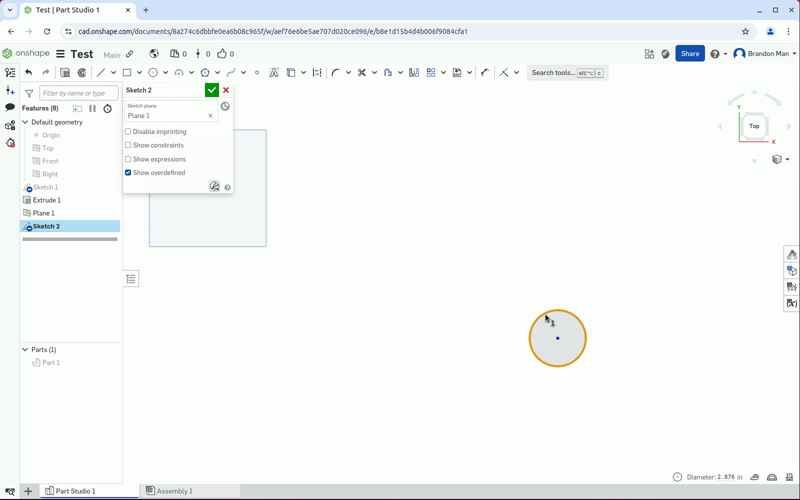
scroll(-6)
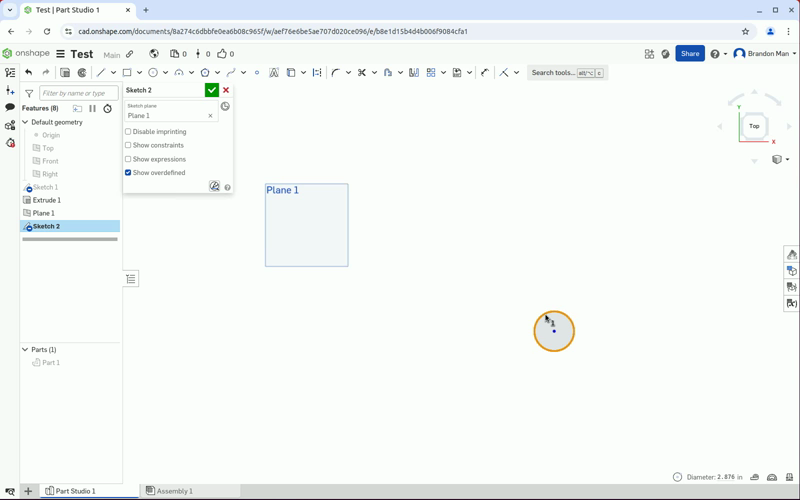
scroll(-6)
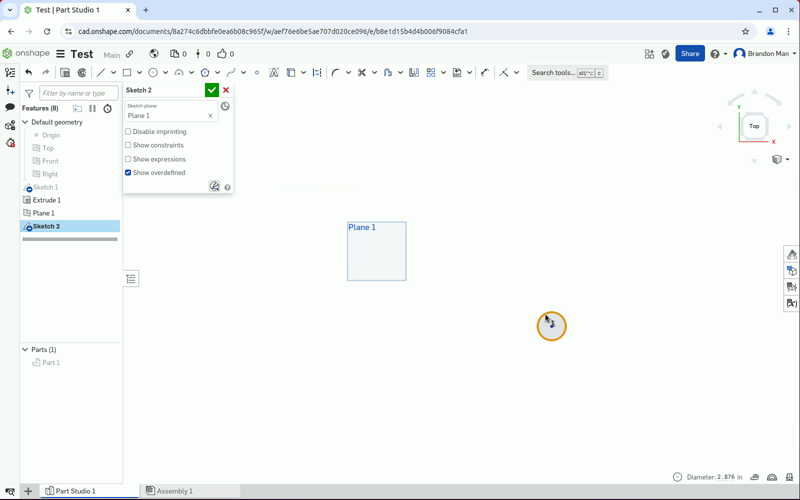
scroll(-6)
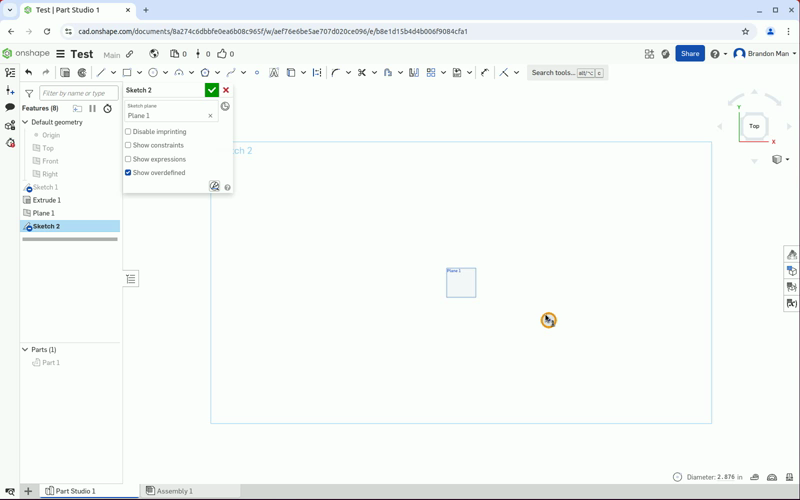
mouse_move(73, 352)
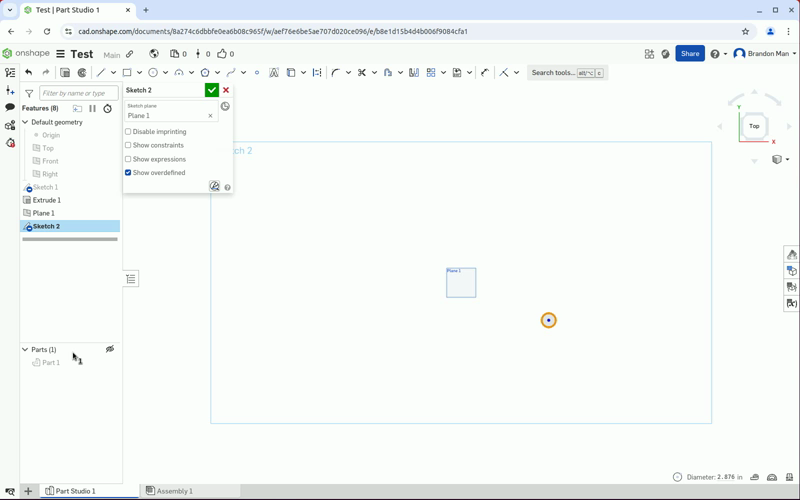
key(shift+y)
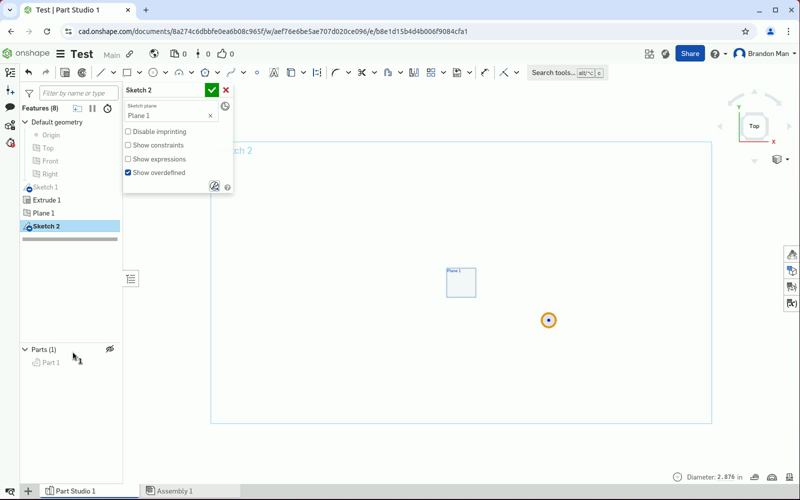
key(shift+e)
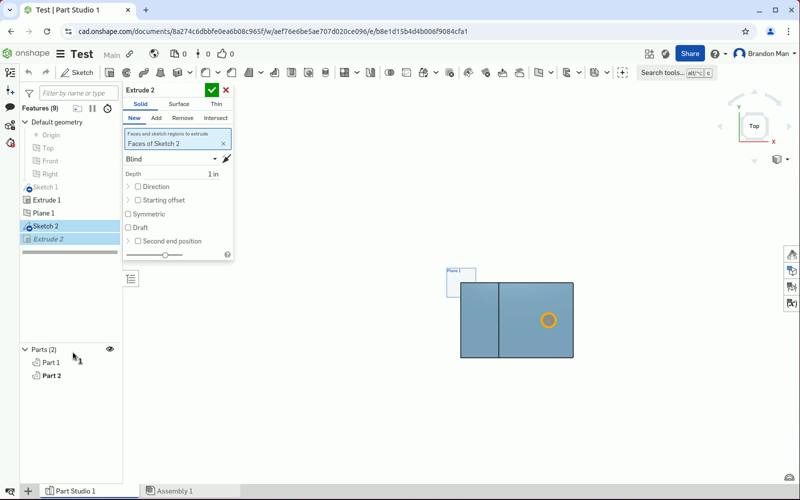
mouse_move(143, 106)
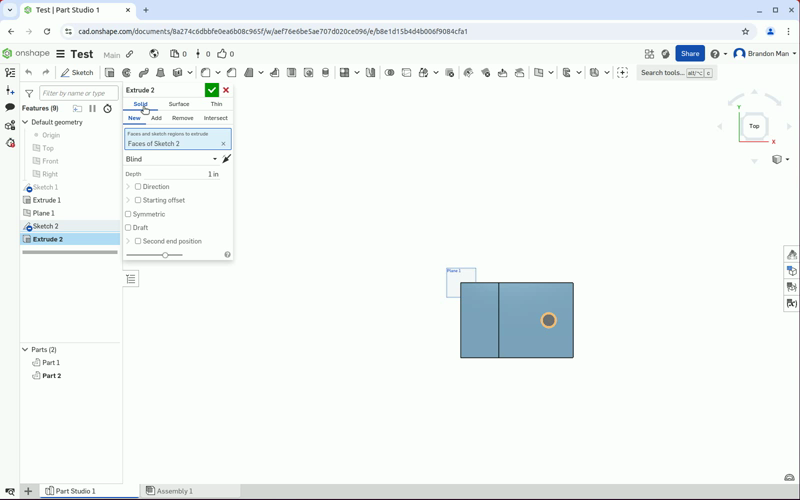
click(143, 106)
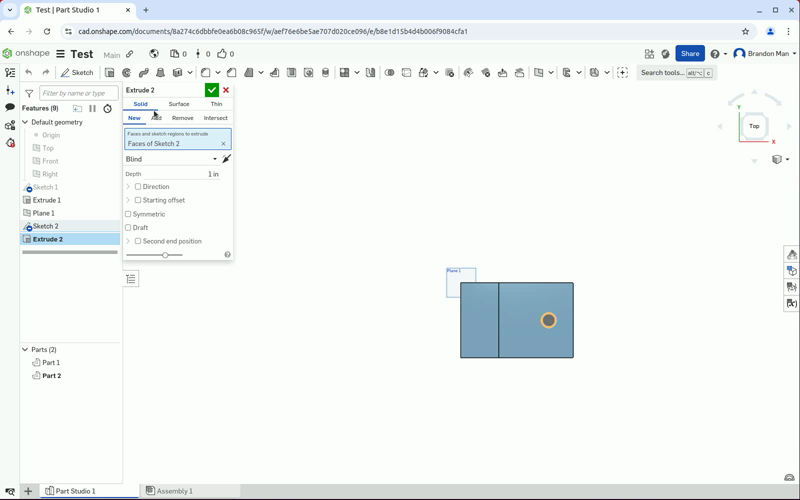
mouse_move(186, 120)
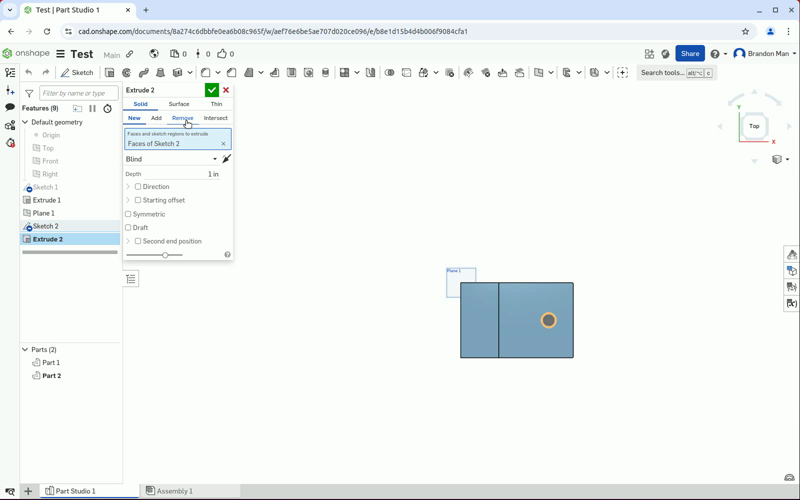
click(186, 120)
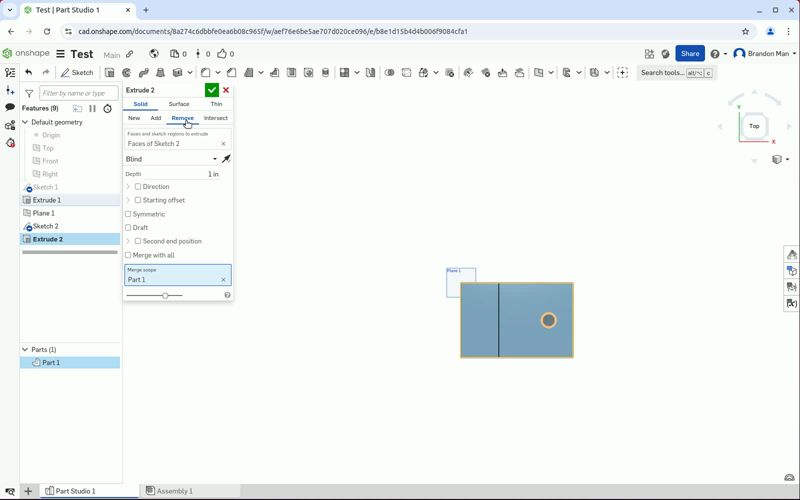
key(tab, 4)
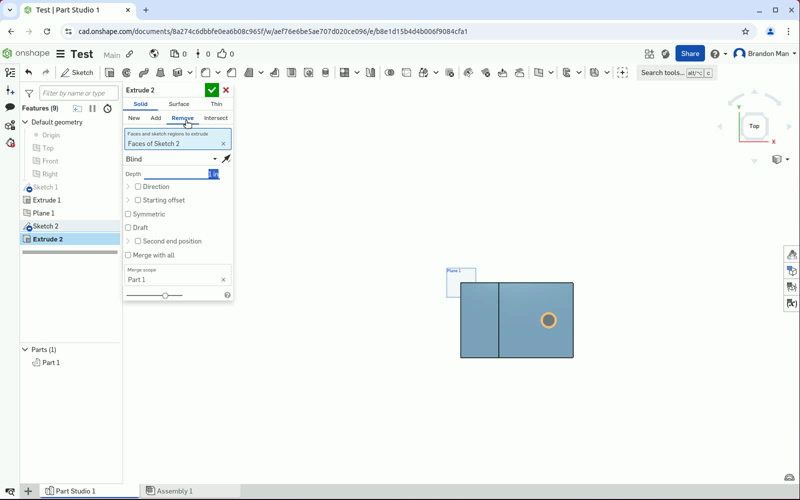
text(15.405)
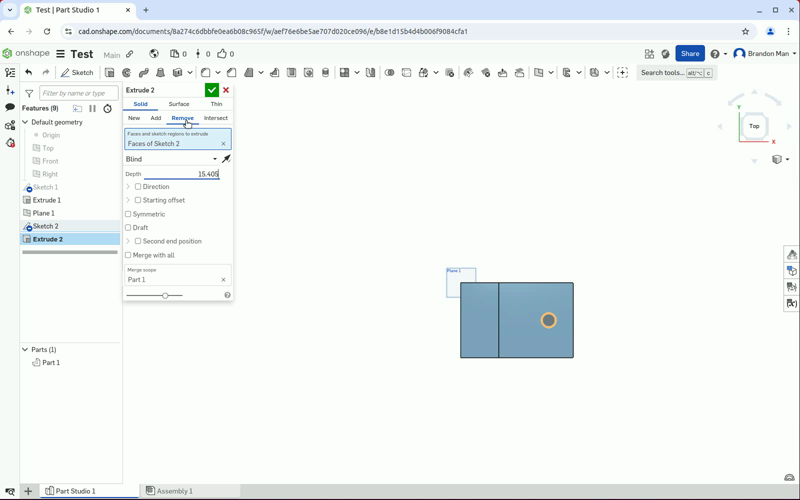
key(tab, 6)
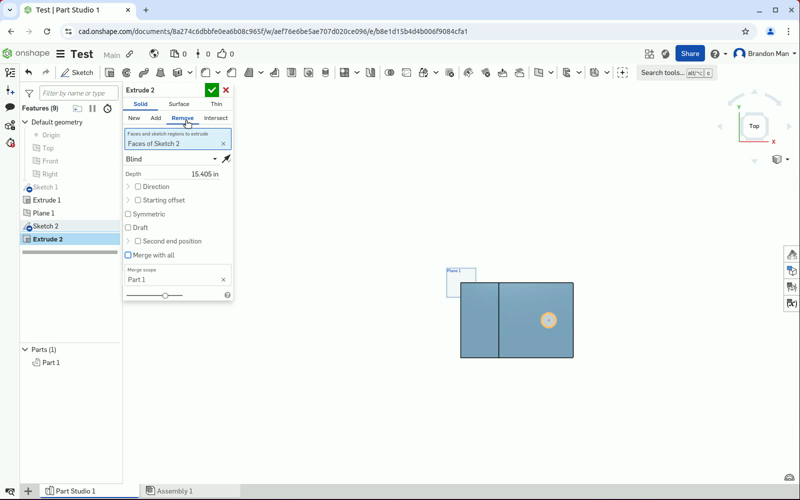
key(space)
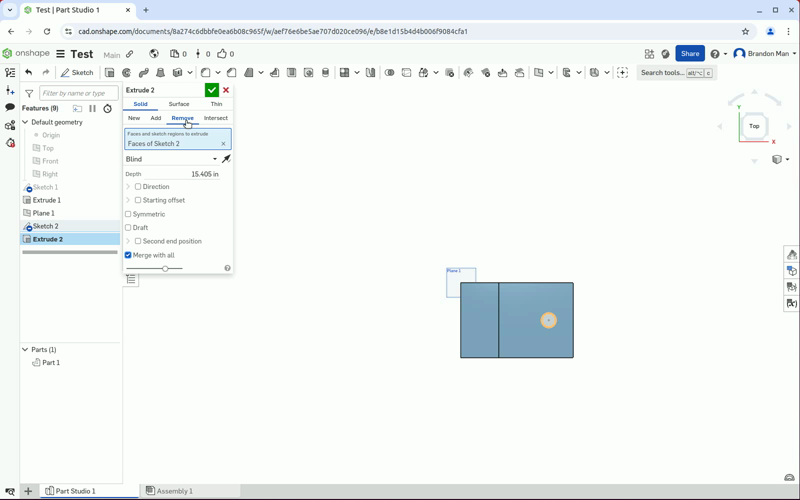
key(enter)
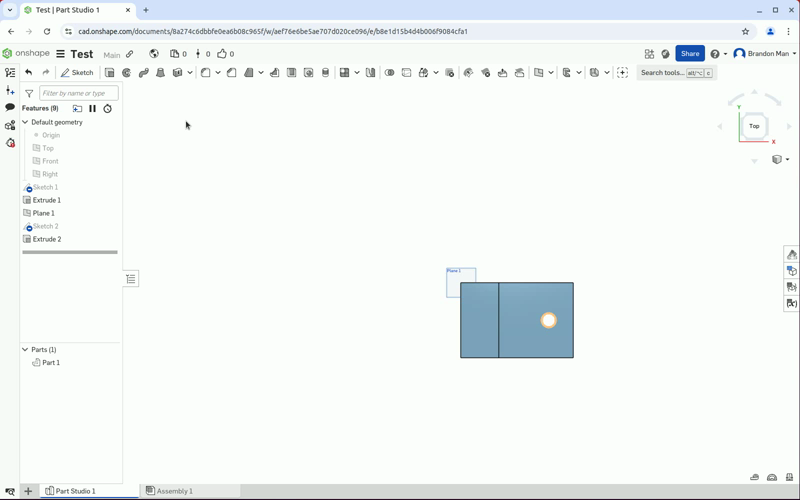
key(shift+h)
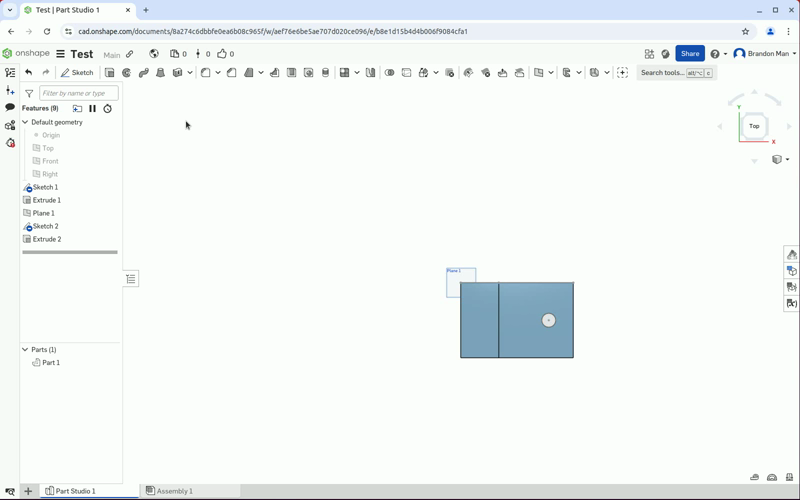
key(shift+h)
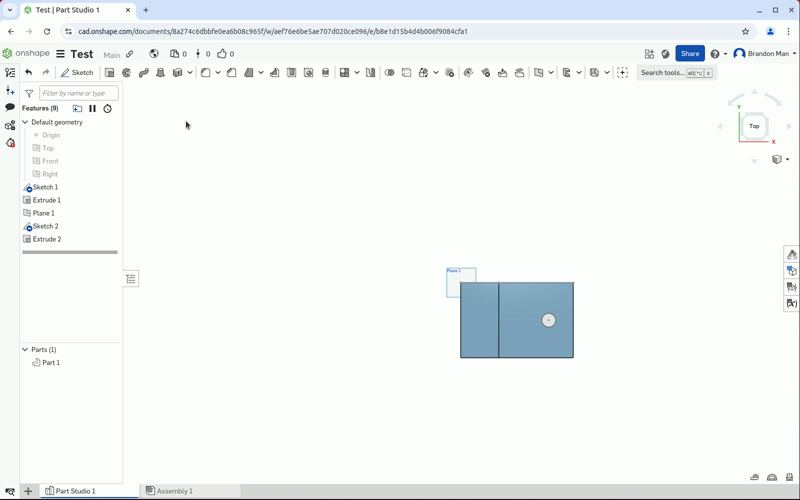
key(shift+7)
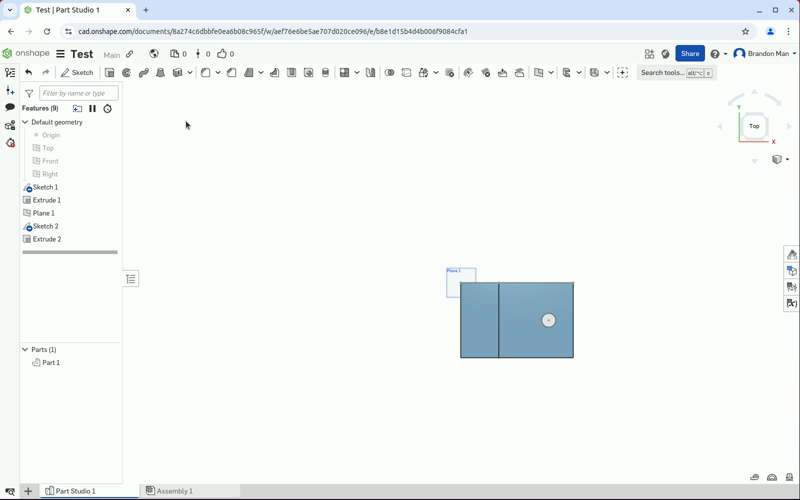
key(up, 3)
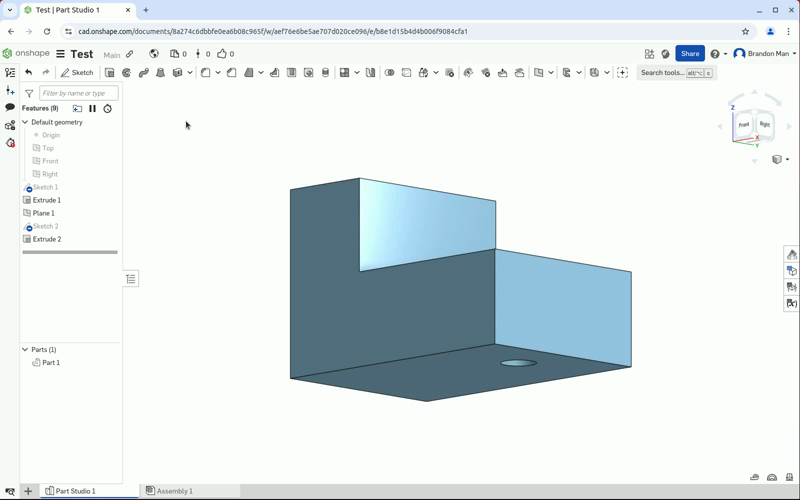
key(left, 3)
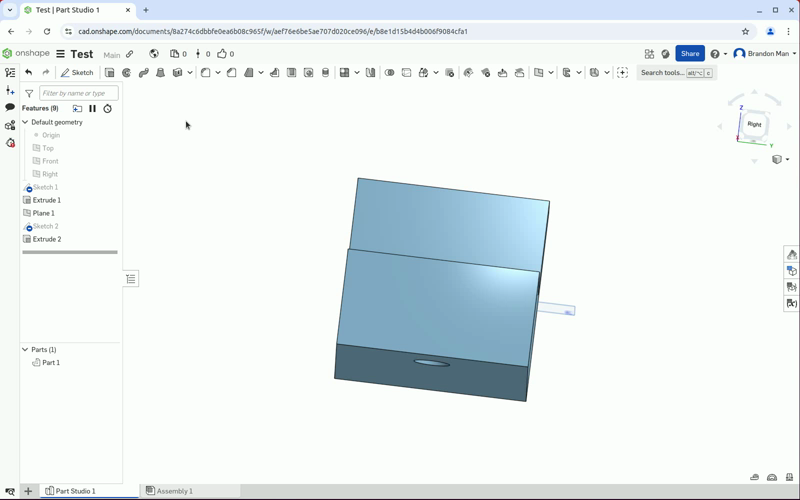
key(right, 3)
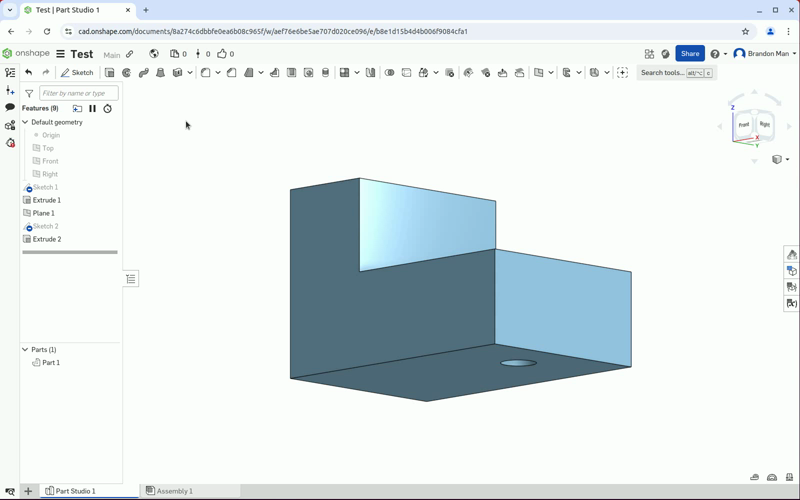
key(down, 3)
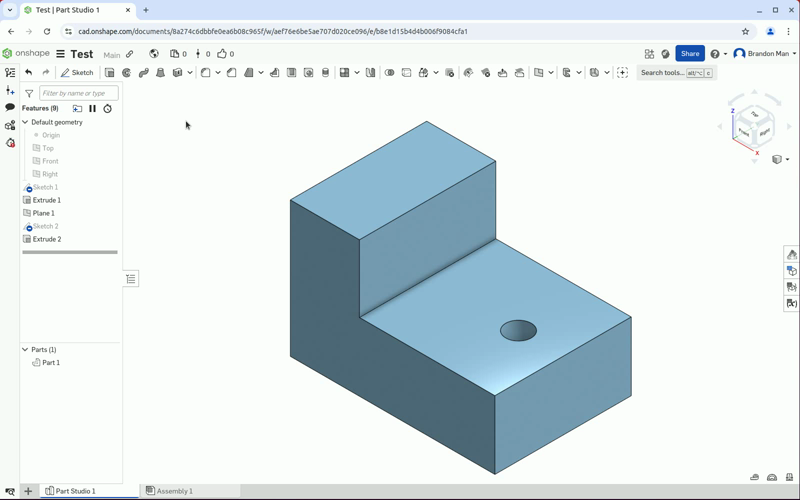
mouse_move(73, 189)
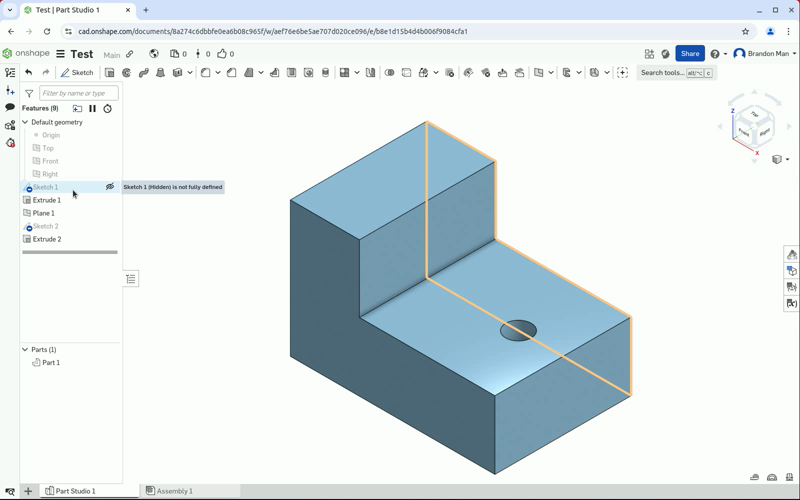
click(73, 189)